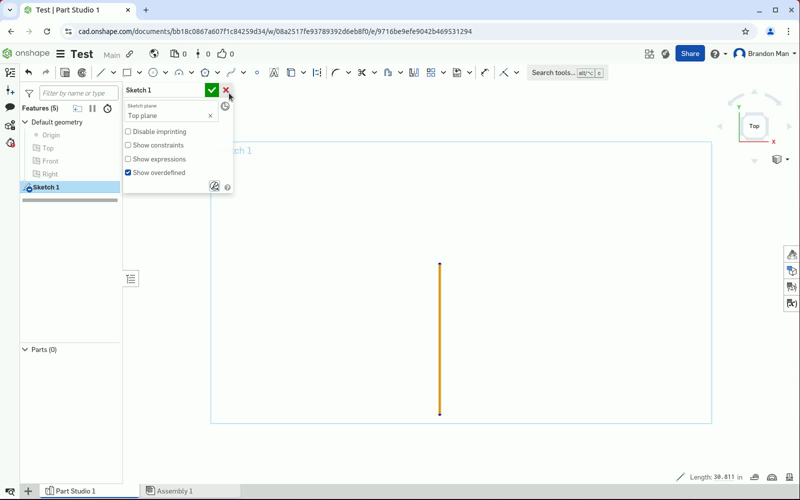
key(shift+h)
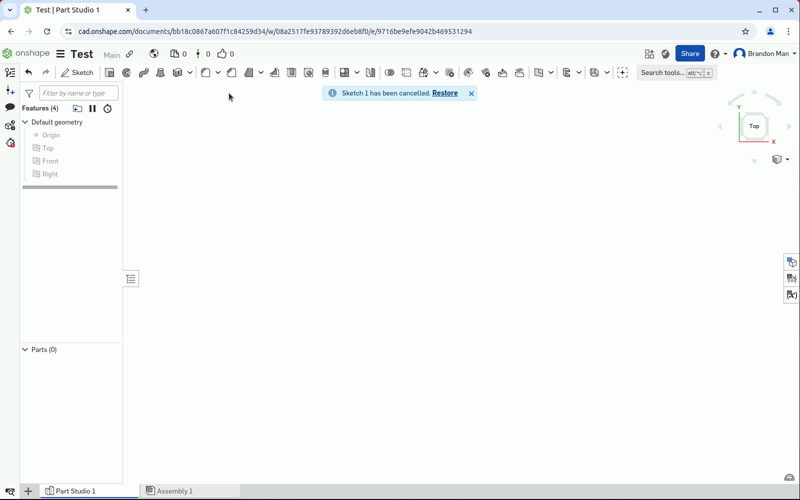
mouse_move(73, 352)
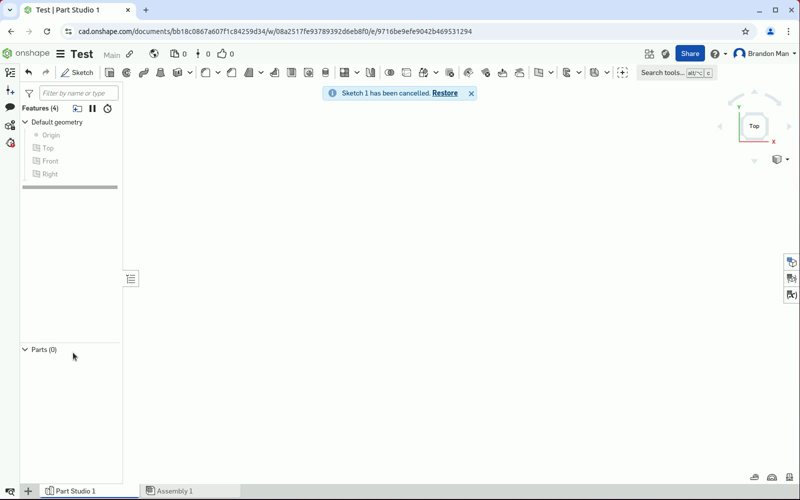
key(y)
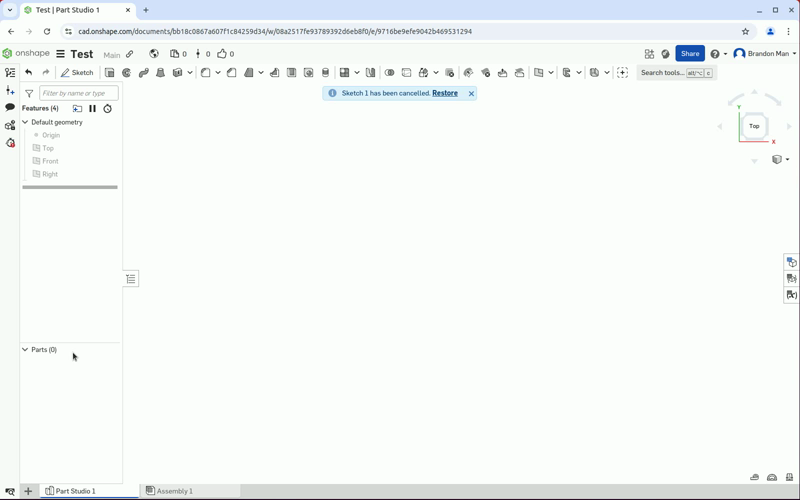
key(shift+p)
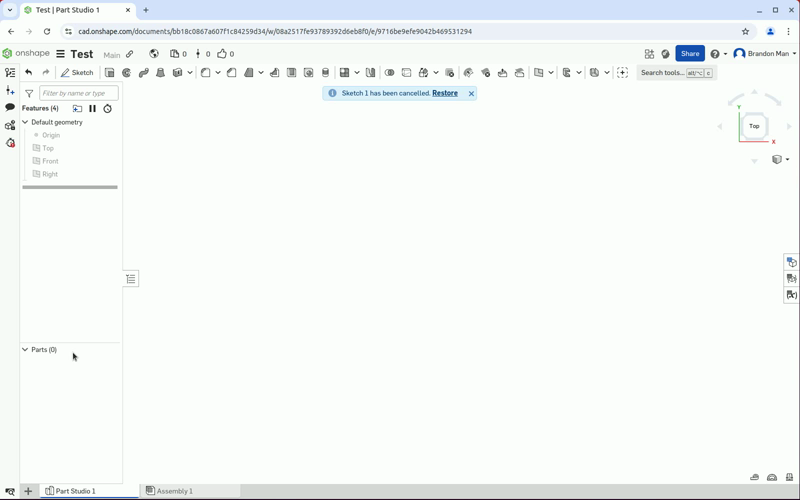
key(space)
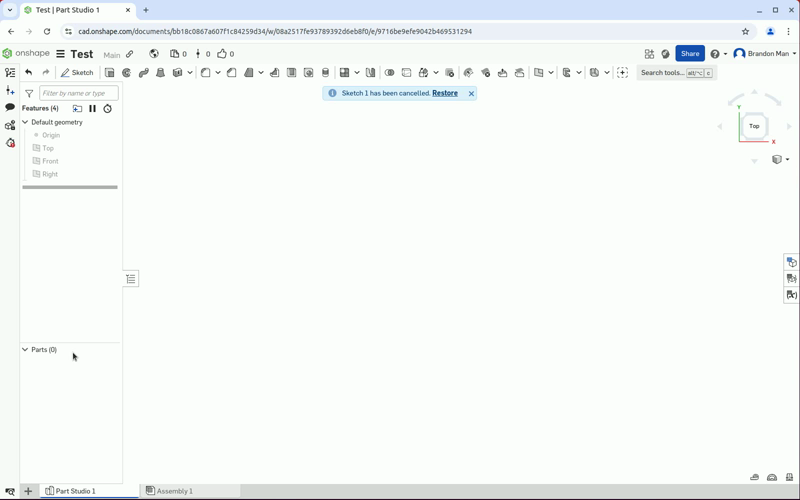
key_down(shift)
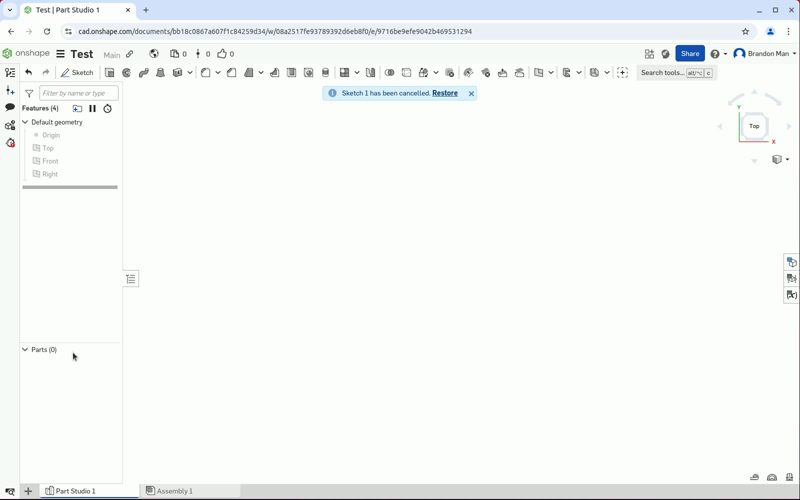
key(up)
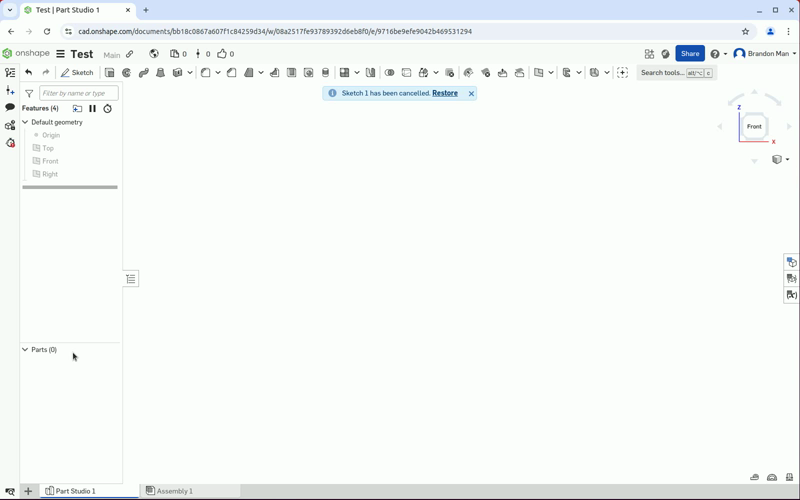
key_up(shift)
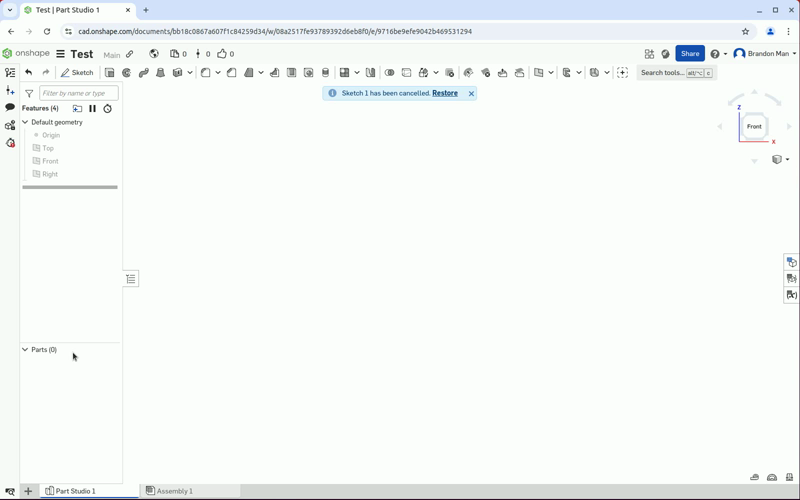
mouse_move(73, 352)
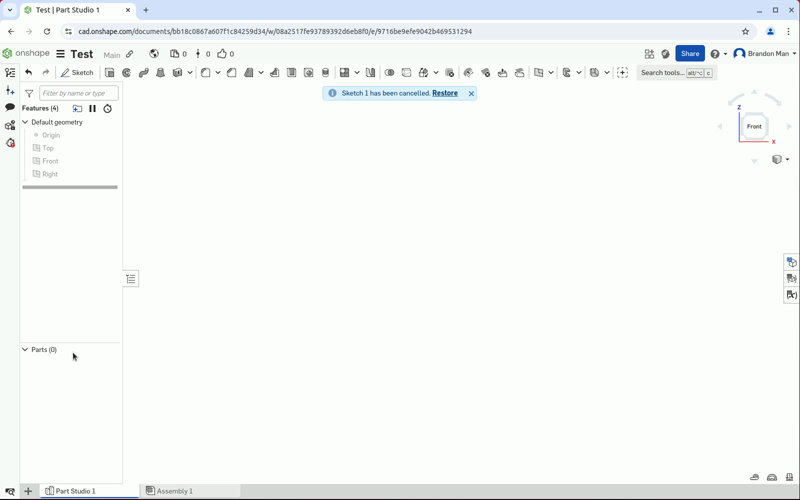
key(shift+y)
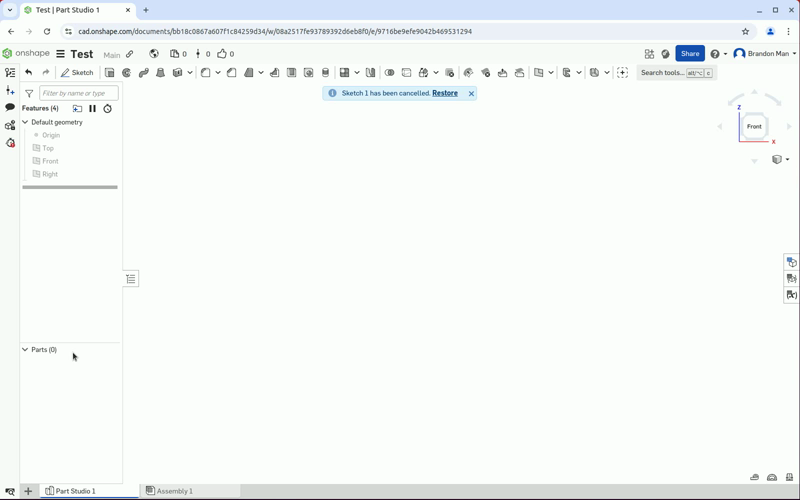
key(shift+s)
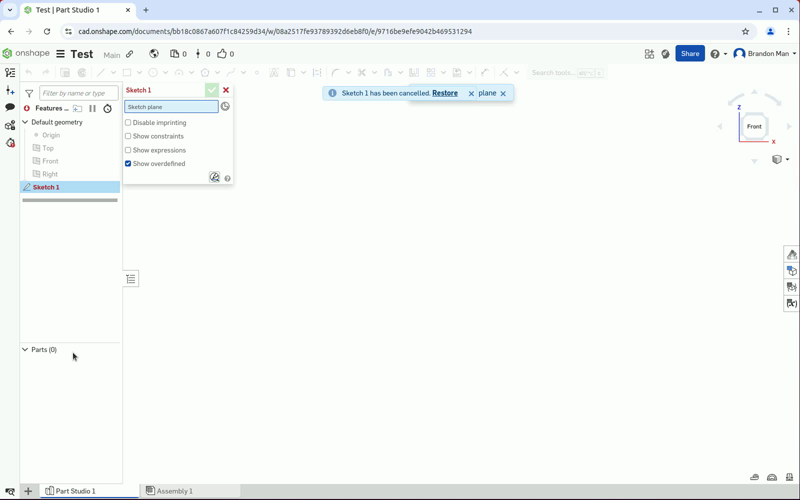
mouse_move(73, 163)
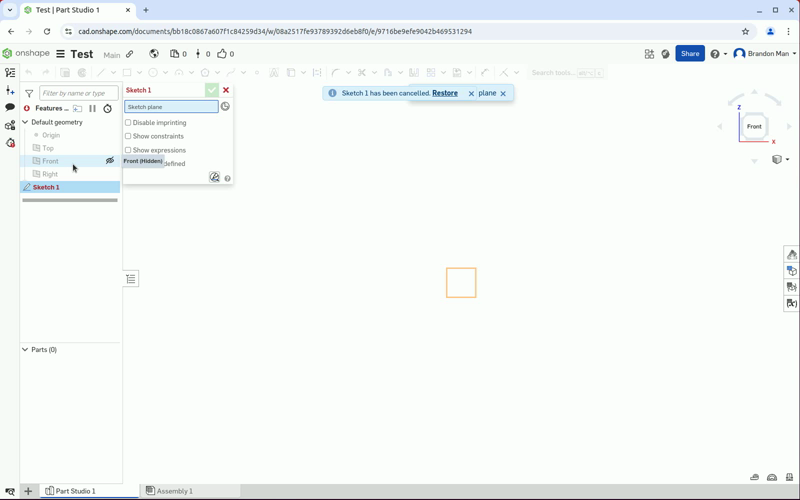
click(73, 163)
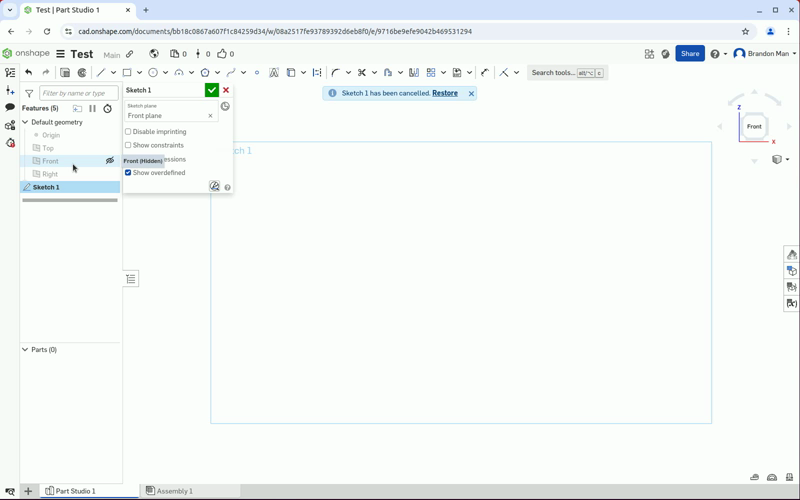
mouse_move(73, 352)
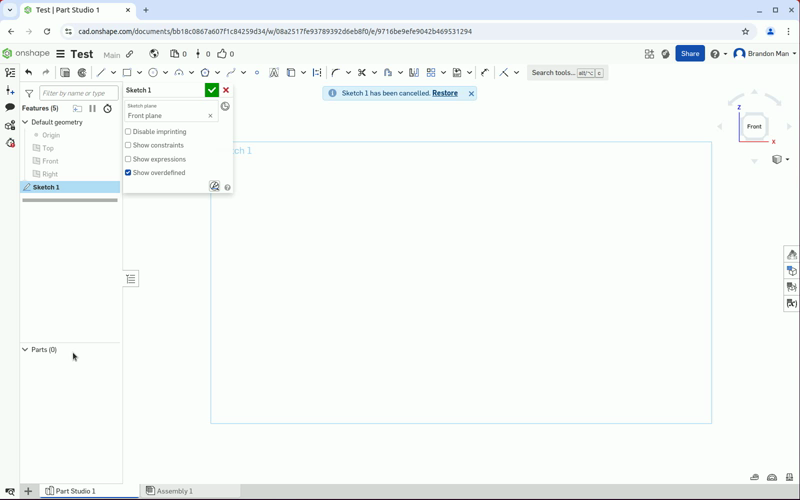
key(y)
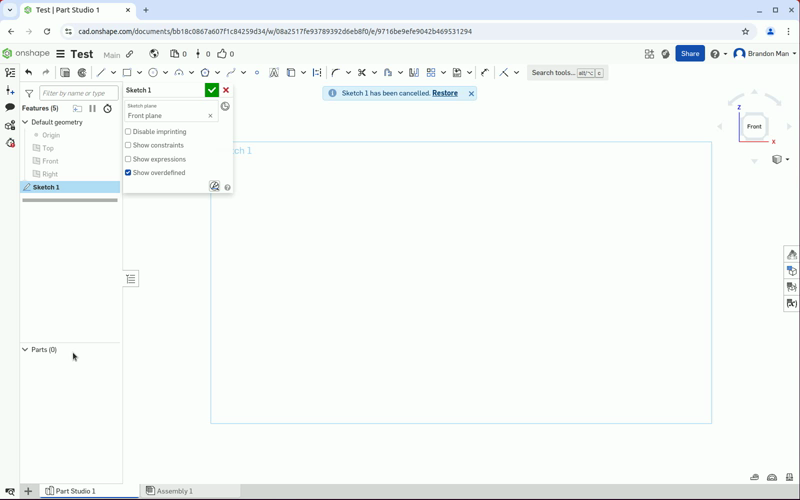
key(c)
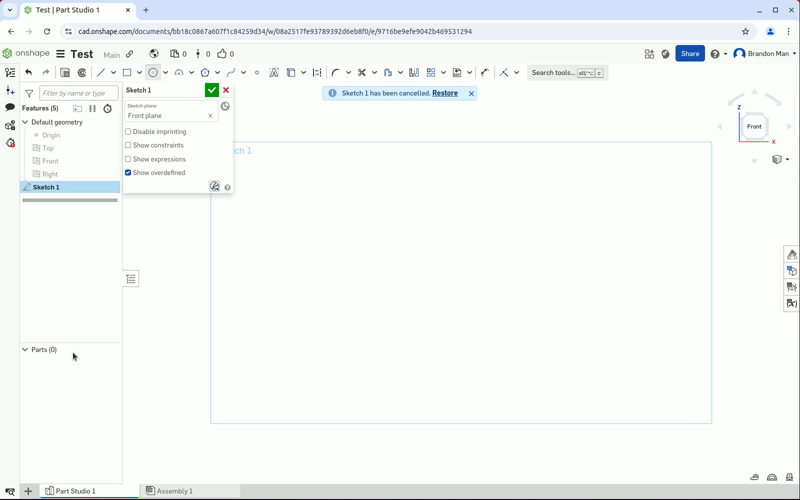
key_down(shift)
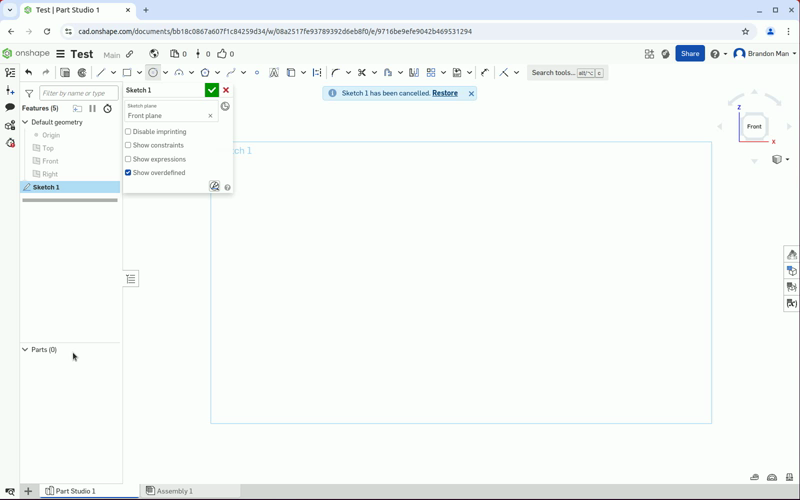
mouse_move(461, 282)
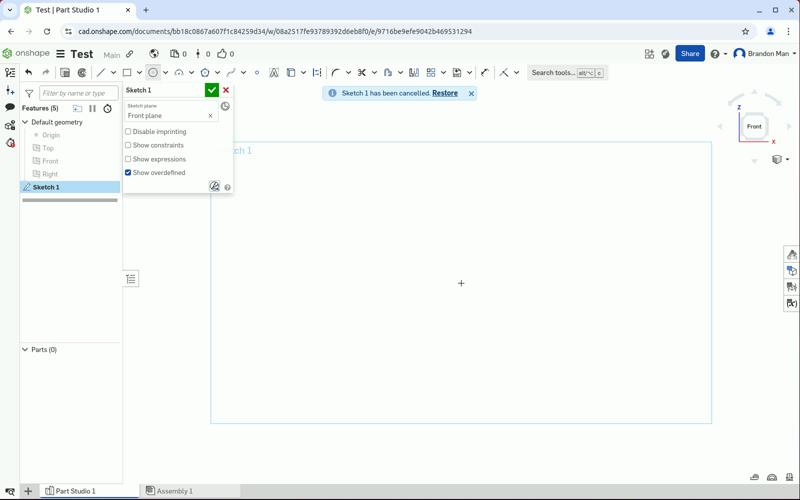
click(461, 282)
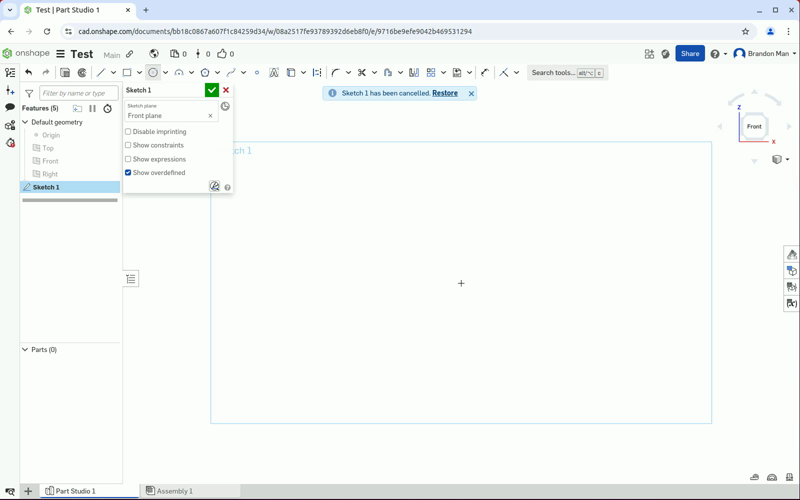
key_up(shift)
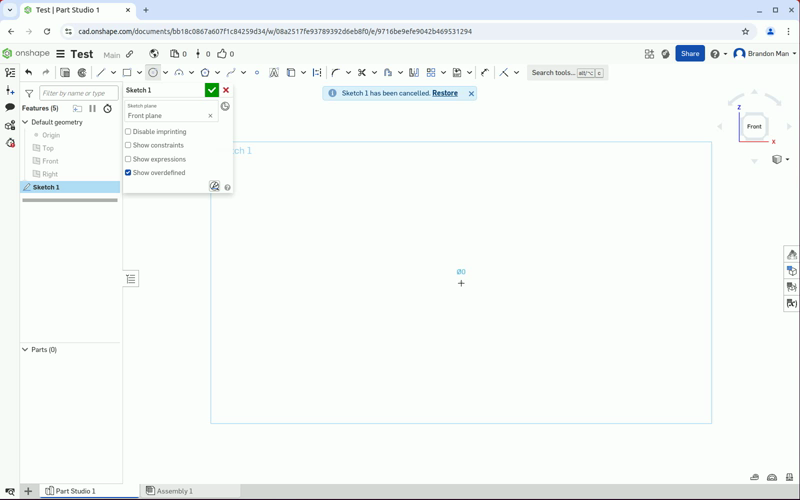
mouse_move(490, 282)
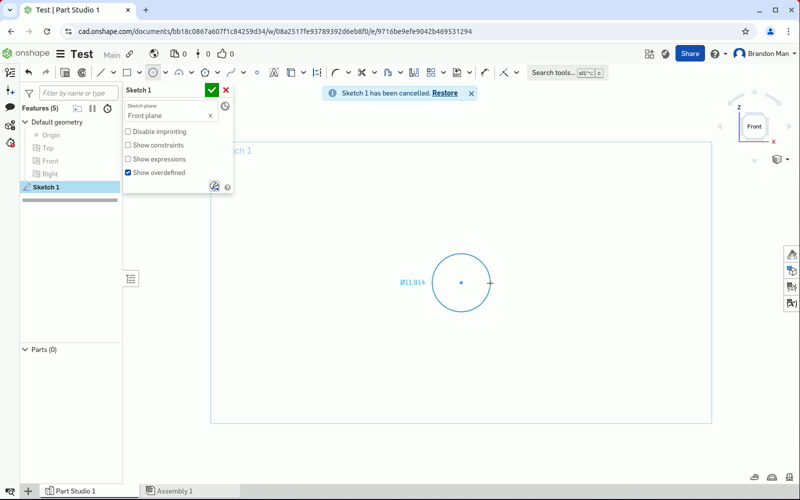
click(490, 282)
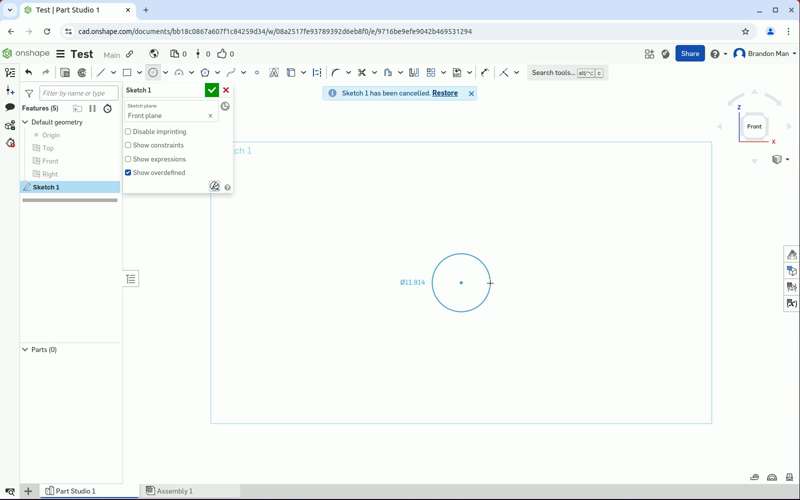
key(esc)
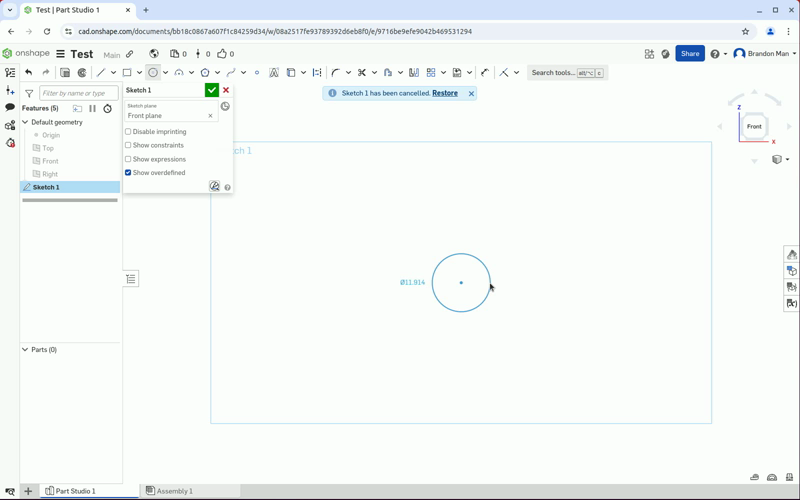
mouse_move(477, 300)
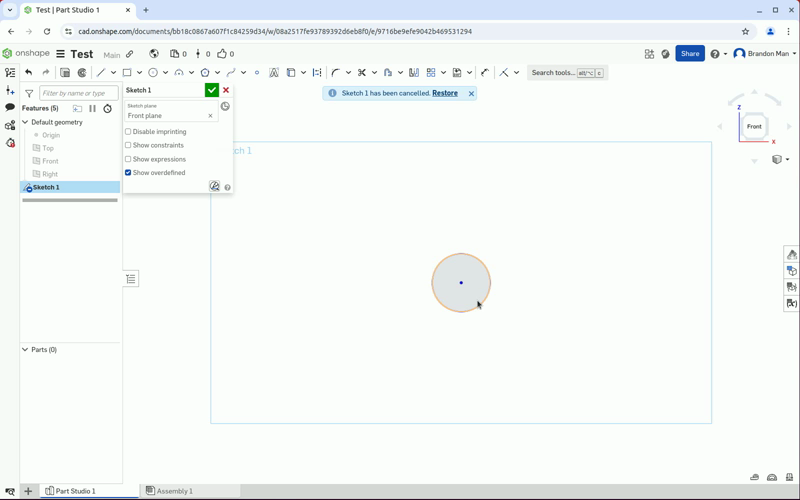
click(477, 300)
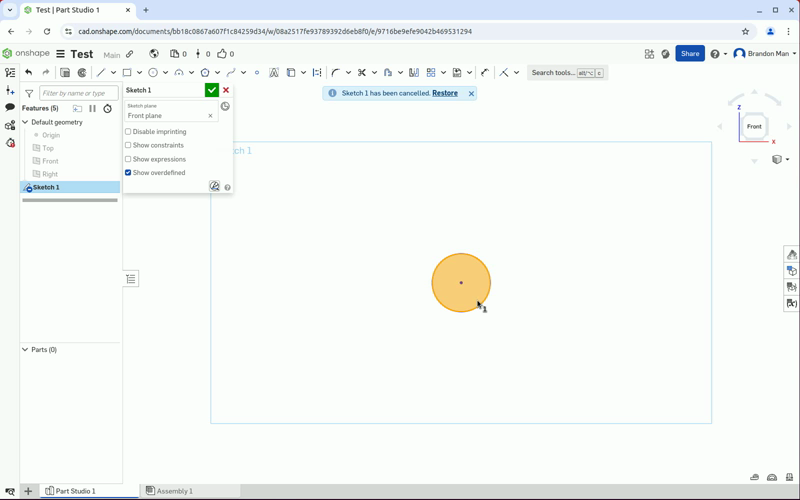
mouse_move(73, 352)
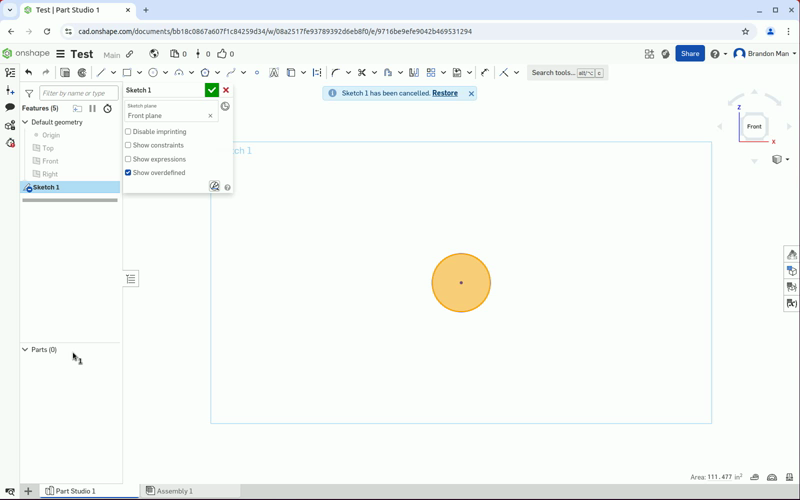
key(shift+y)
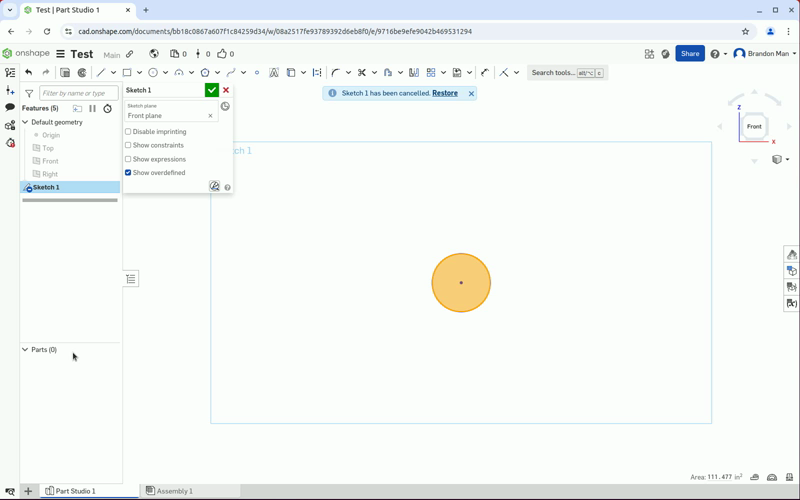
key(shift+e)
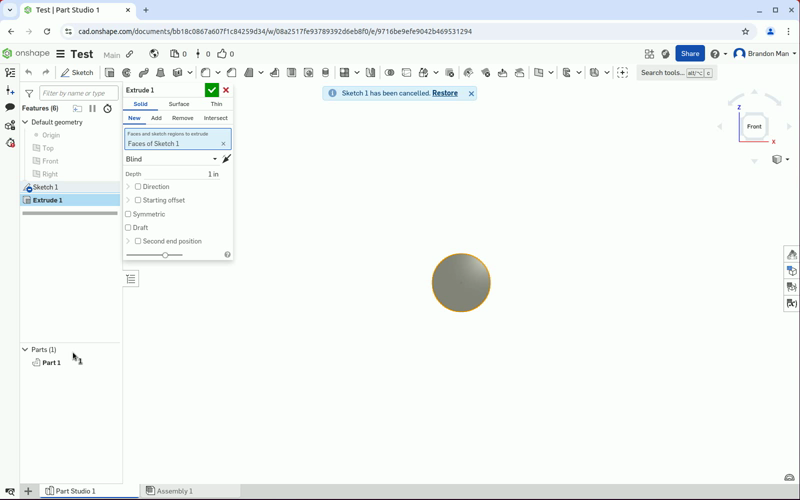
mouse_move(143, 106)
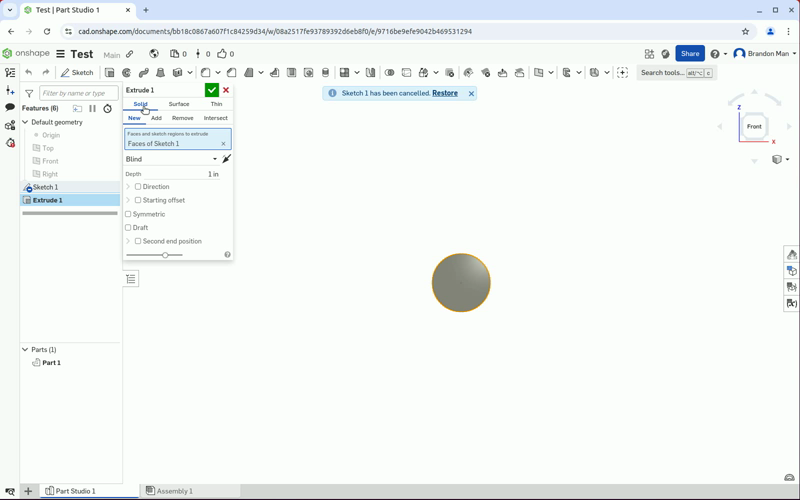
click(143, 106)
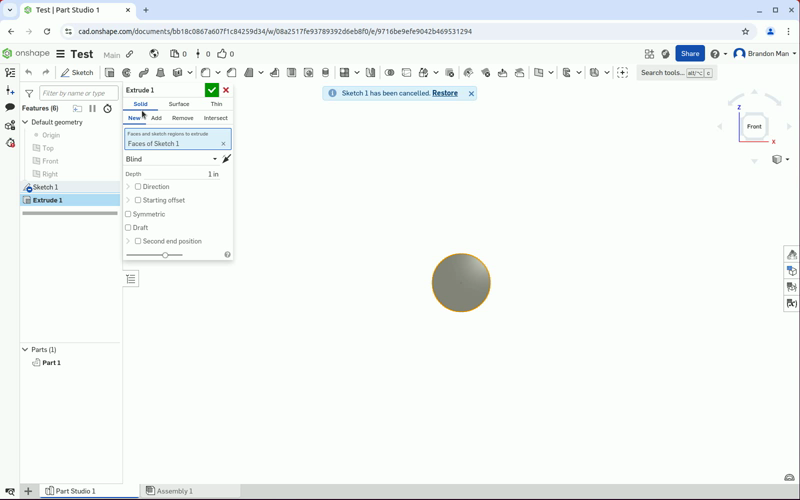
mouse_move(137, 120)
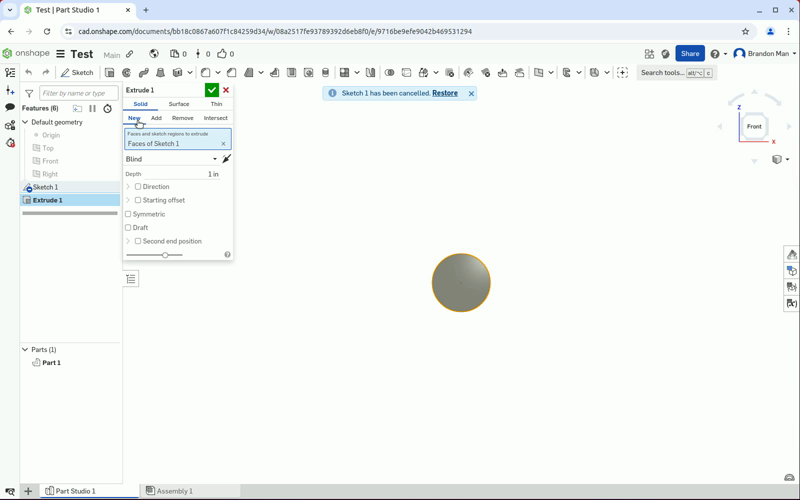
click(137, 120)
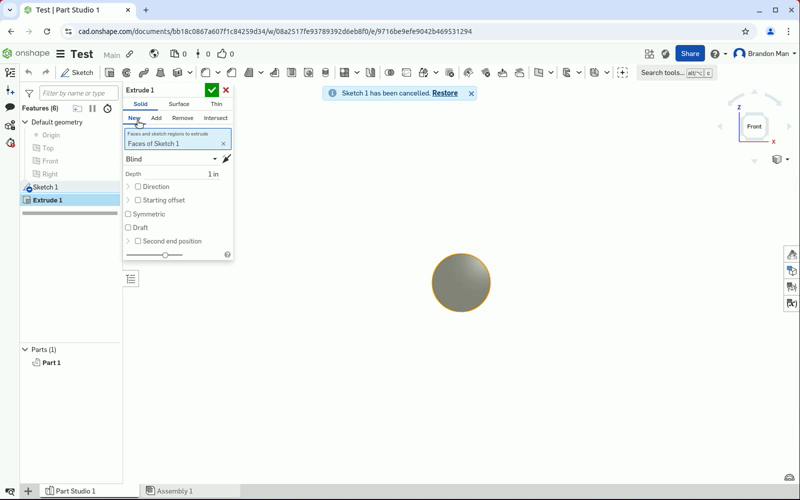
key(tab, 4)
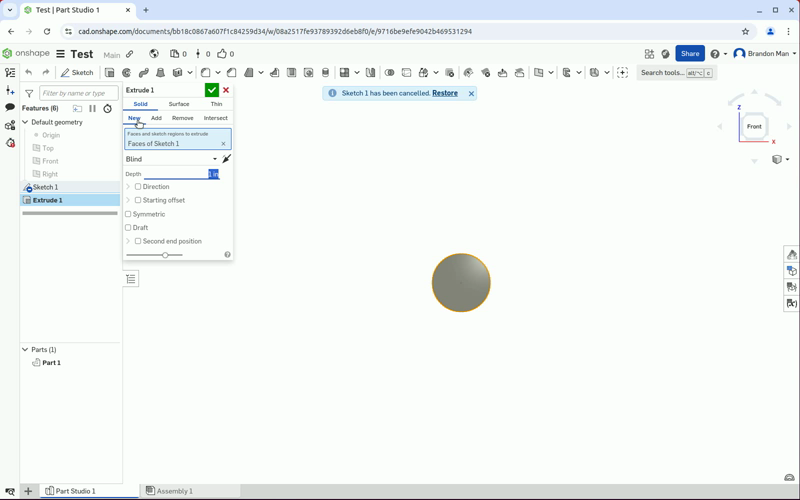
text(-23.108)
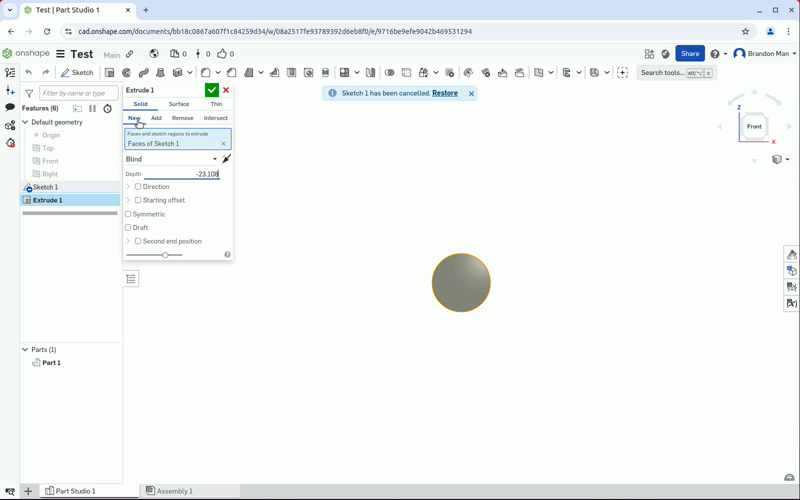
key(enter)
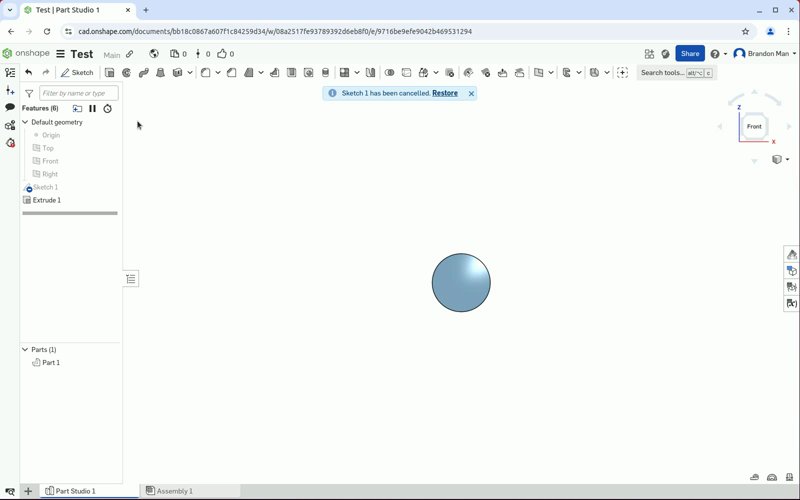
key(shift+h)
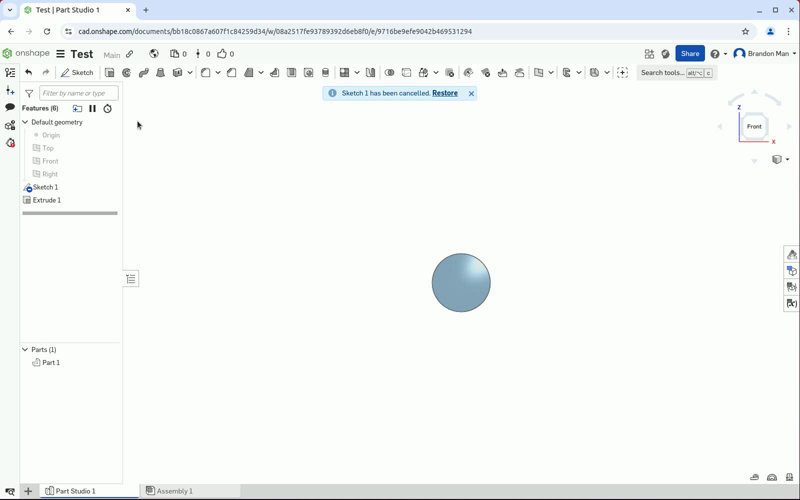
key(shift+h)
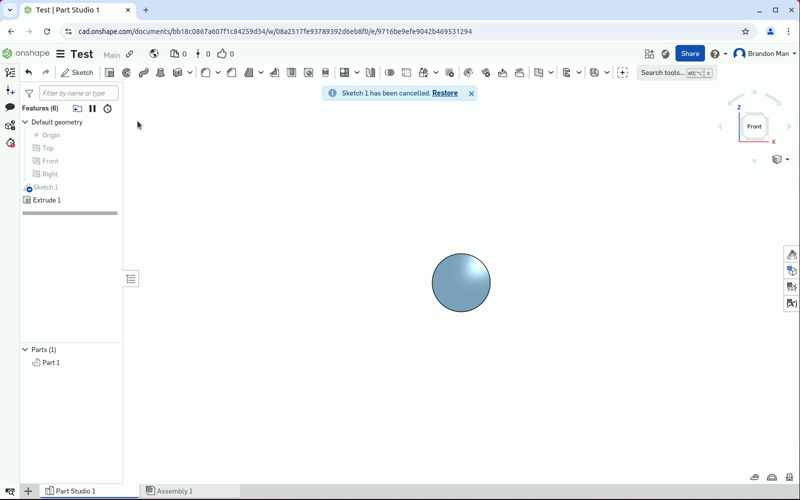
mouse_move(73, 189)
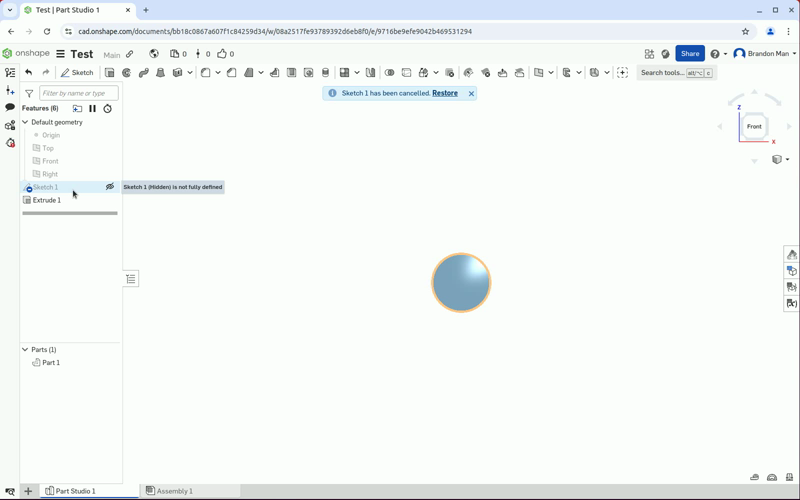
click(73, 189)
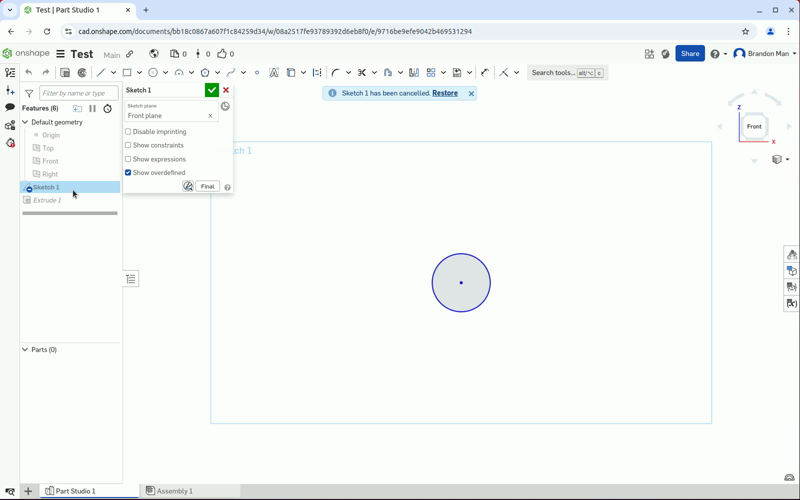
mouse_move(229, 92)
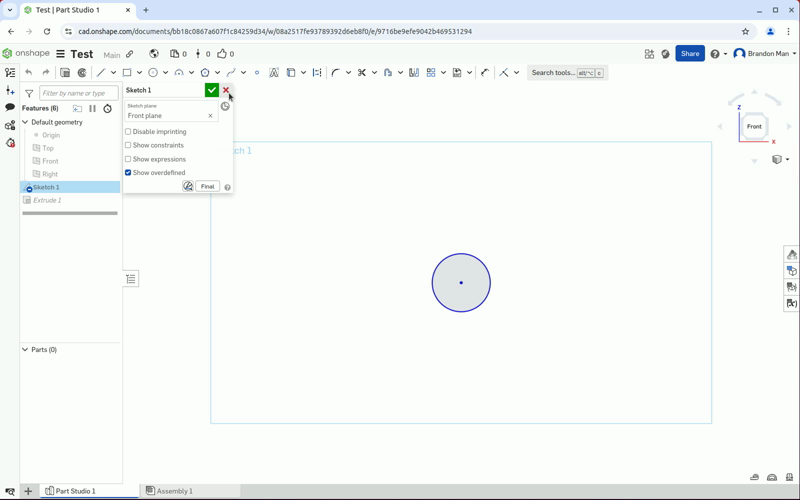
click(229, 92)
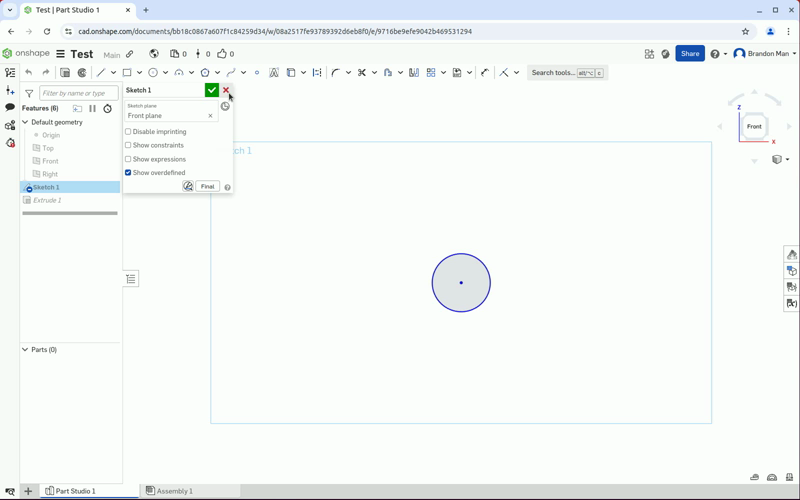
key(shift+s)
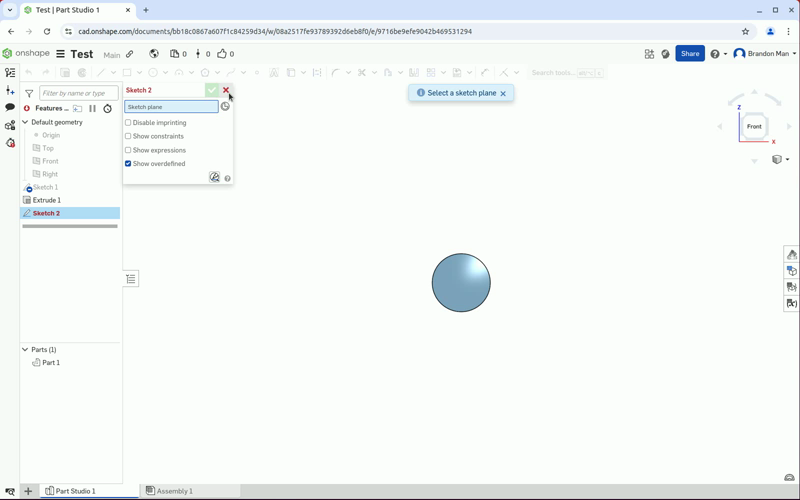
mouse_move(73, 163)
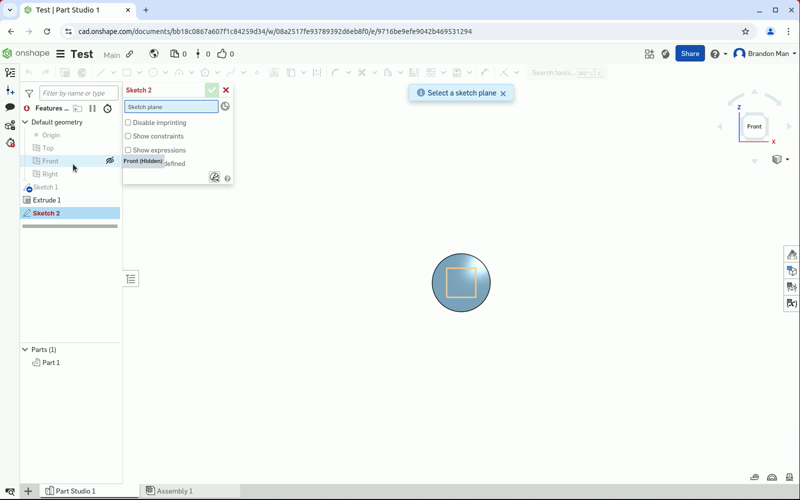
click(73, 163)
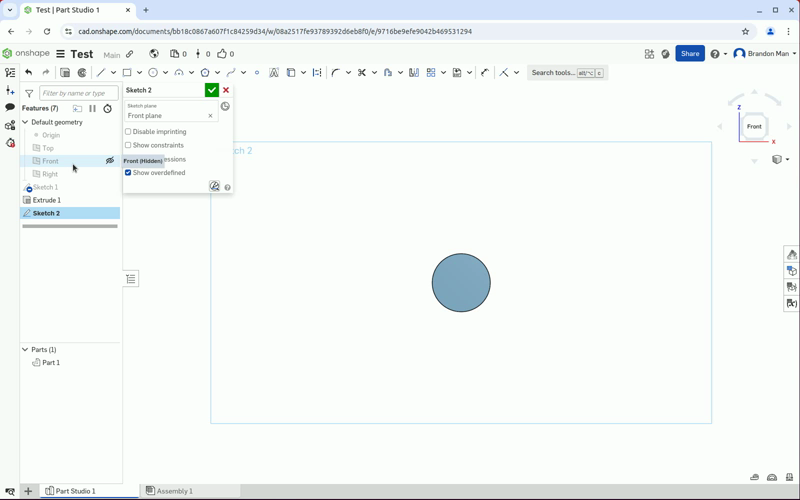
mouse_move(73, 352)
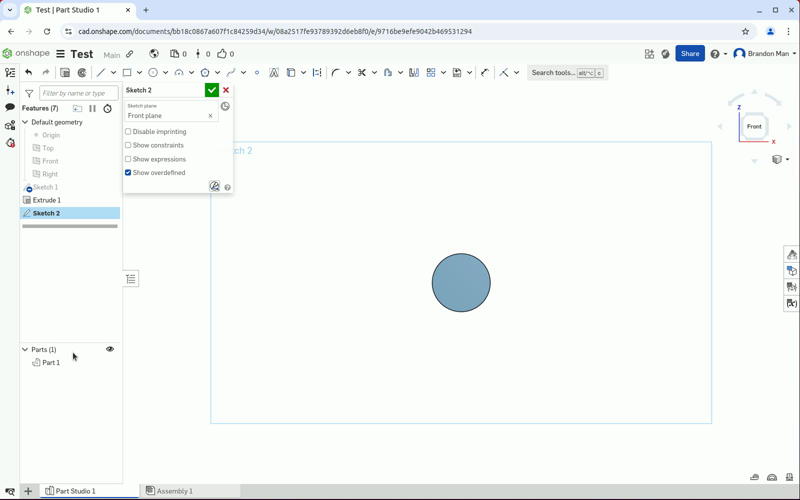
key(y)
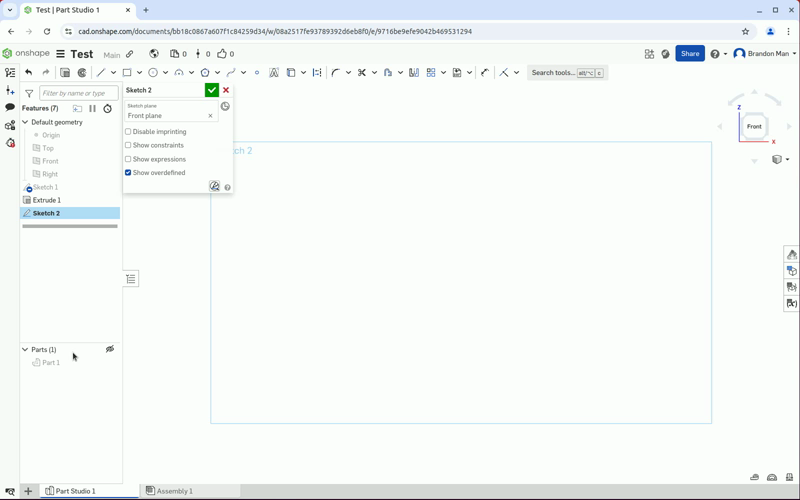
key(c)
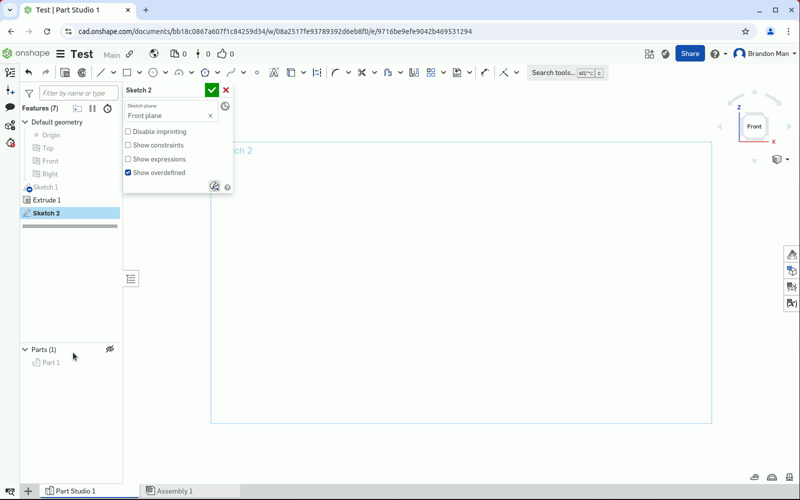
key_down(shift)
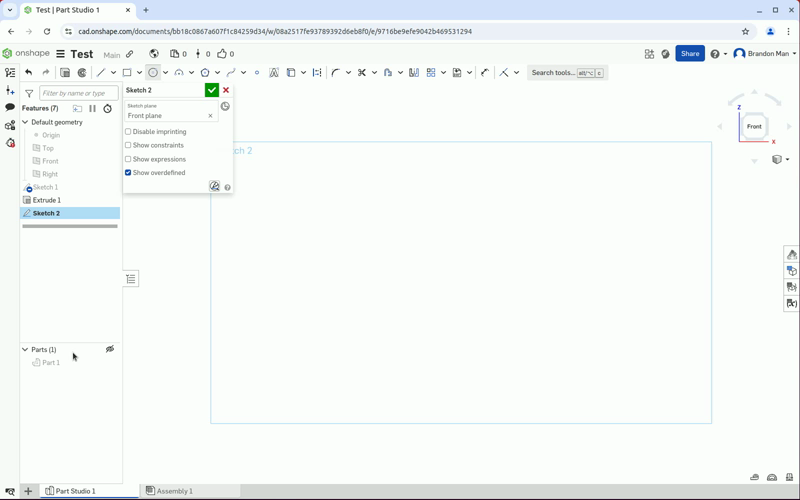
mouse_move(461, 286)
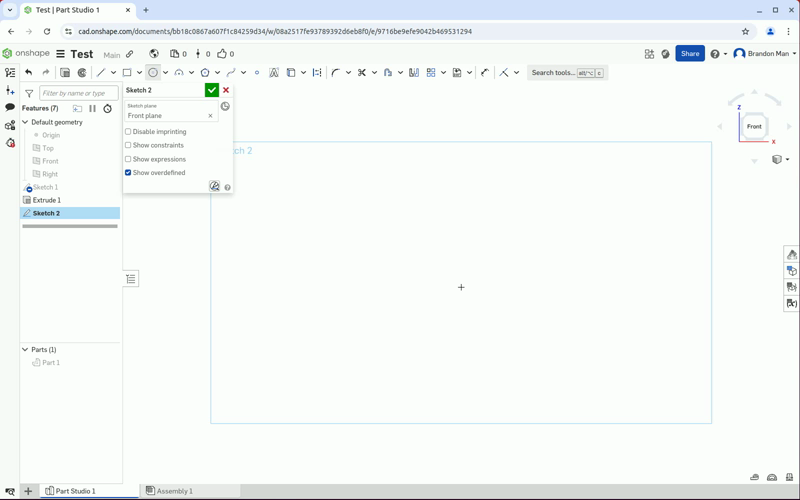
click(461, 286)
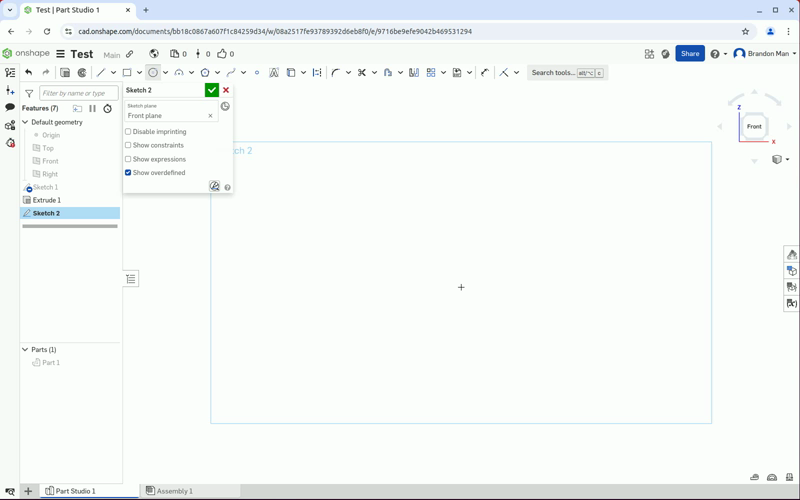
key_up(shift)
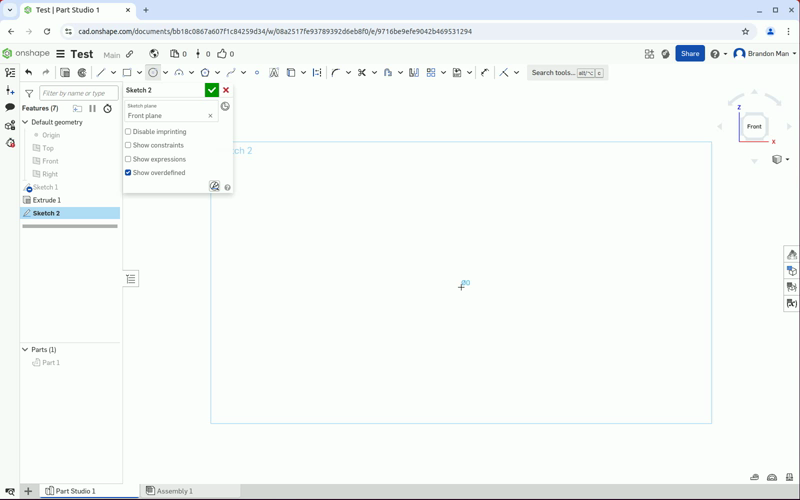
mouse_move(494, 286)
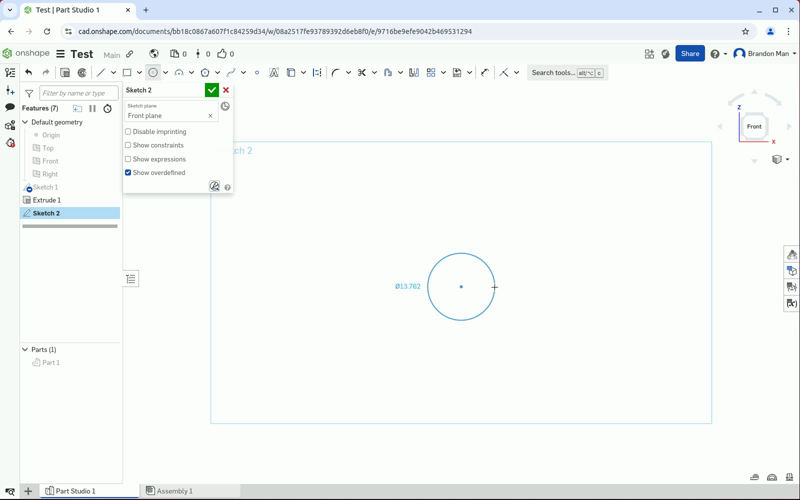
click(494, 286)
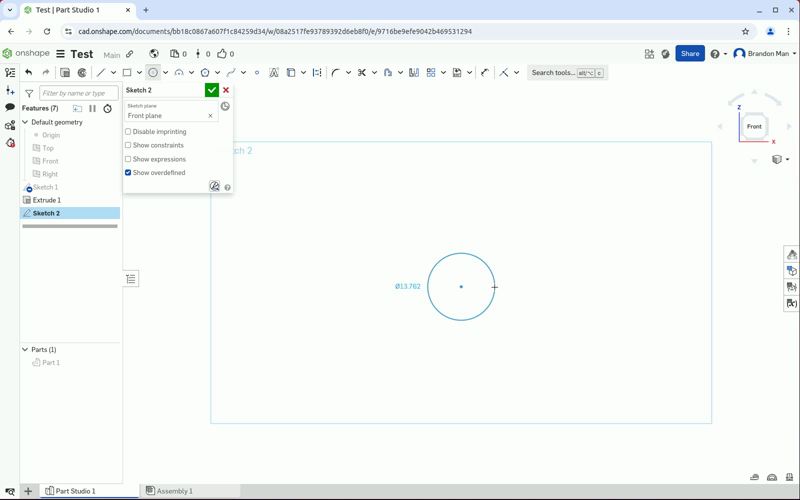
key(esc)
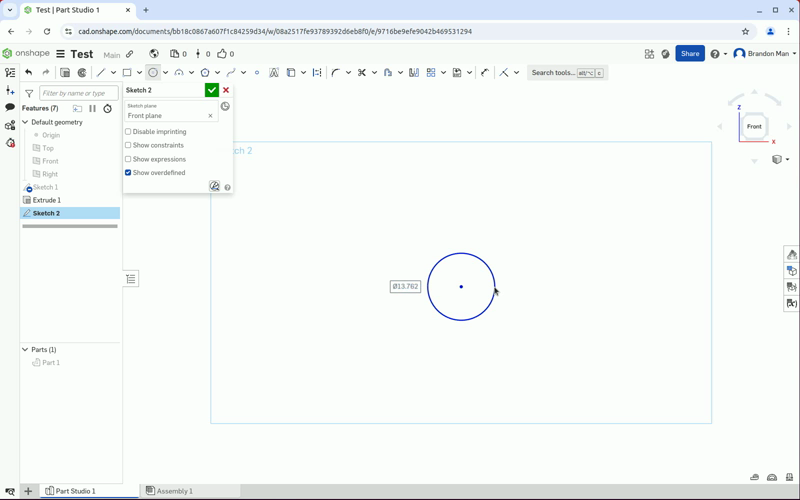
key(c)
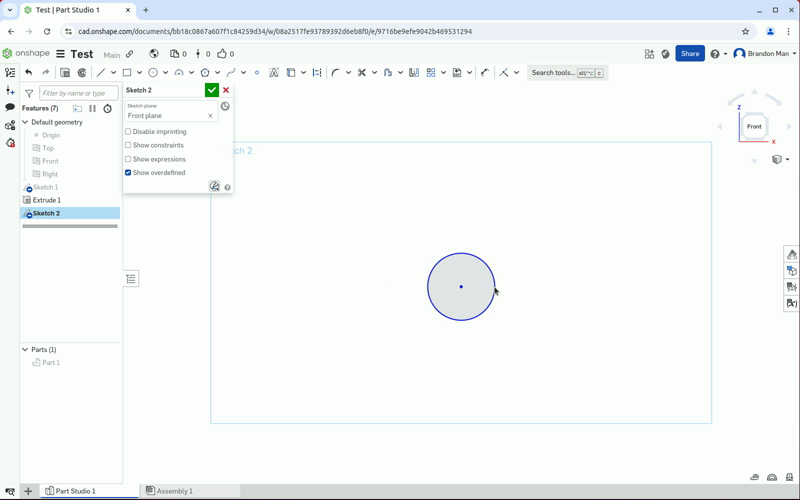
key_down(shift)
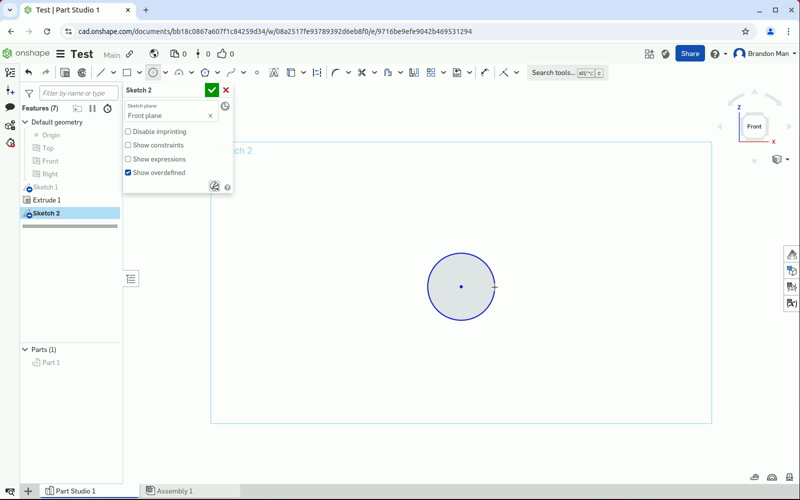
mouse_move(461, 286)
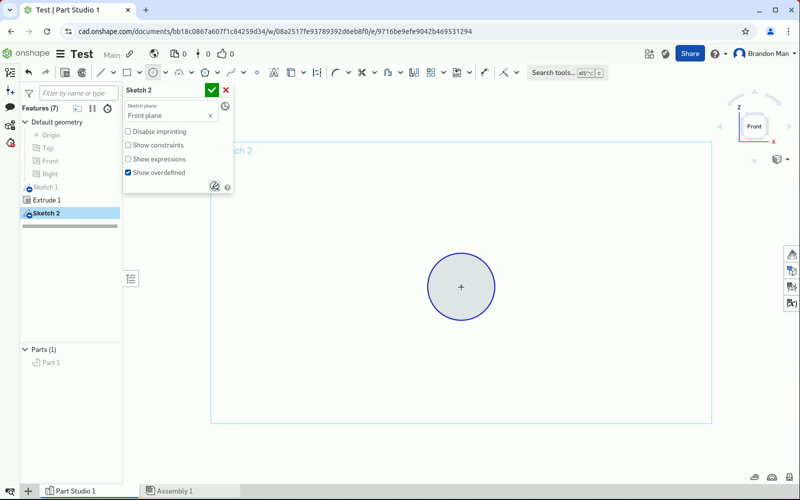
click(461, 286)
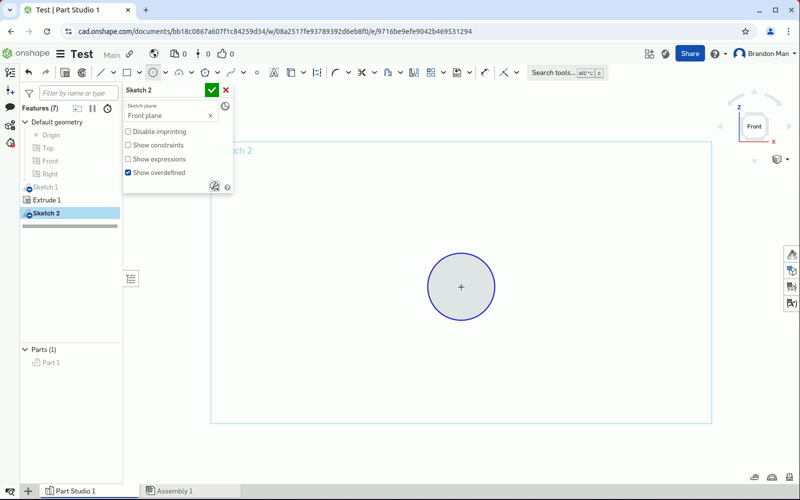
key_up(shift)
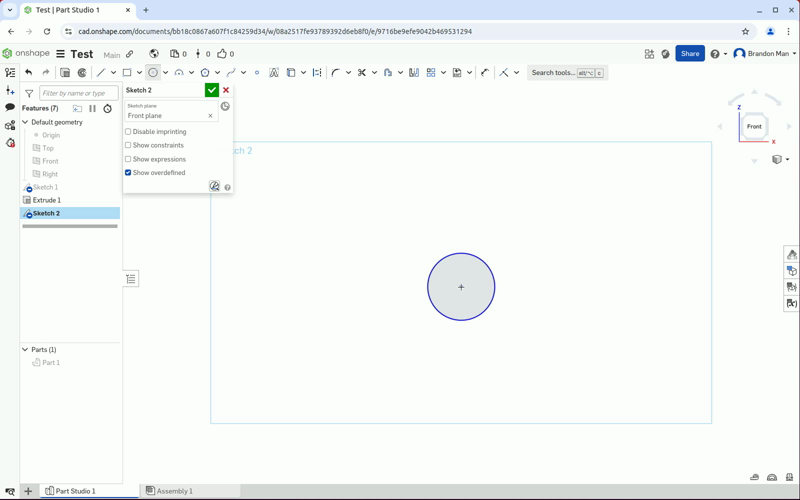
mouse_move(492, 286)
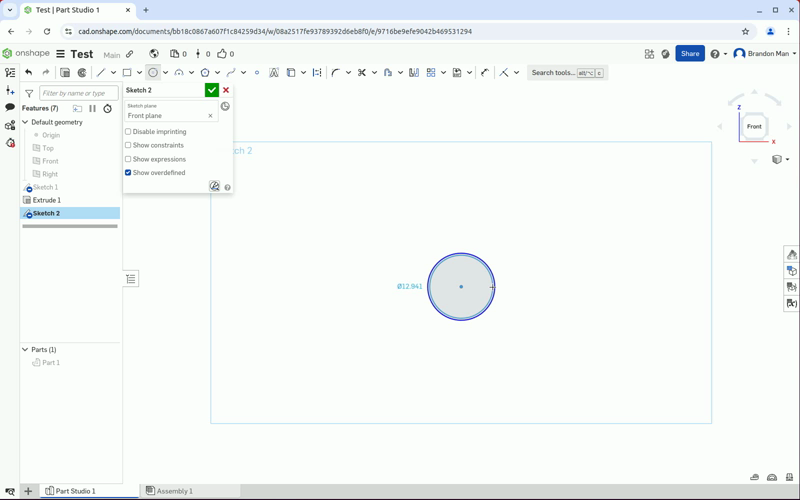
scroll(6)
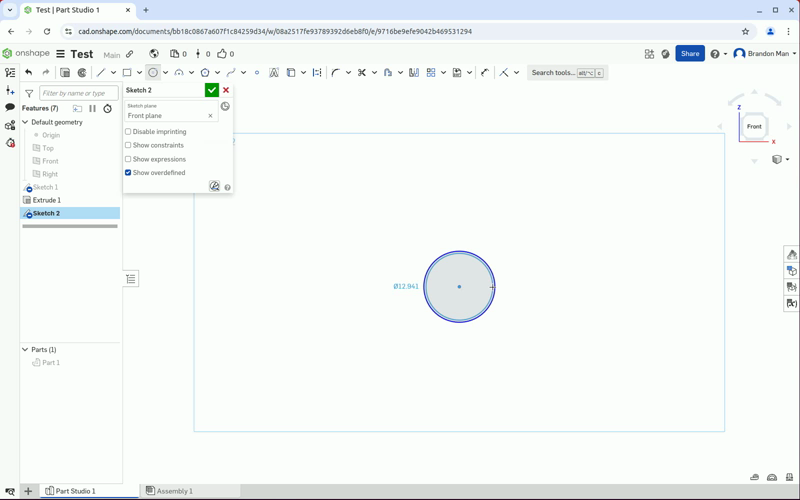
scroll(6)
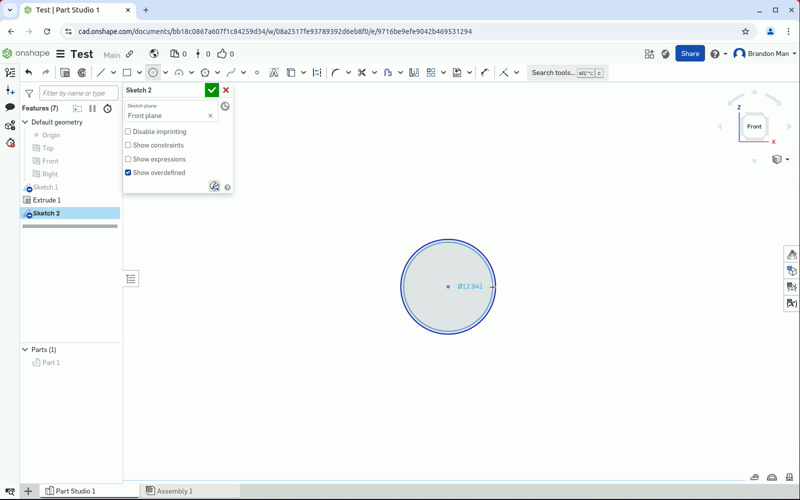
scroll(6)
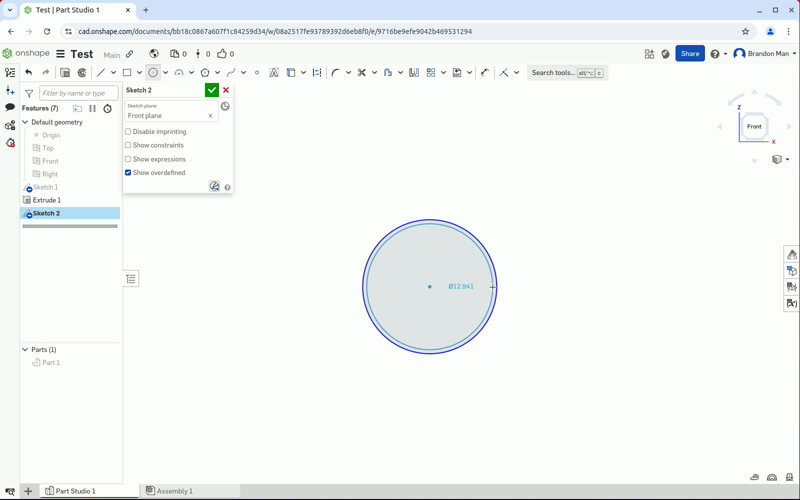
scroll(6)
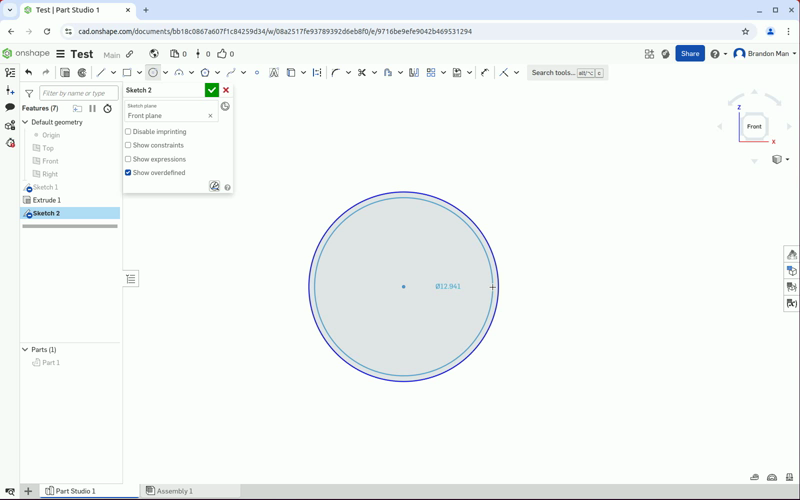
scroll(6)
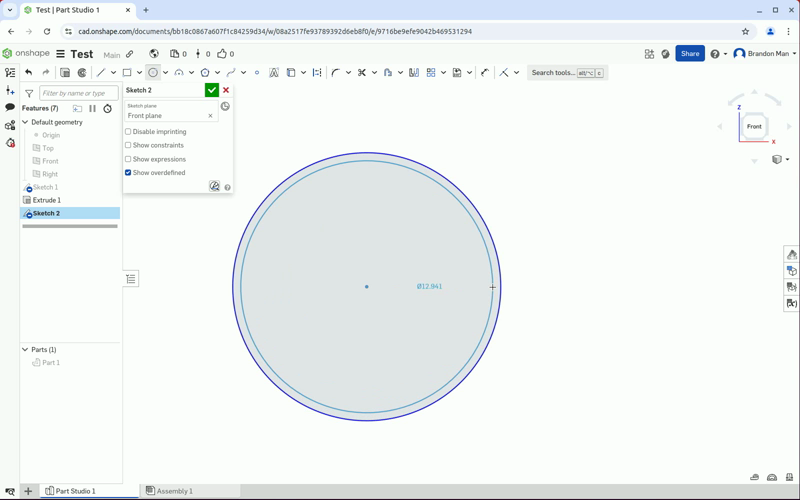
scroll(6)
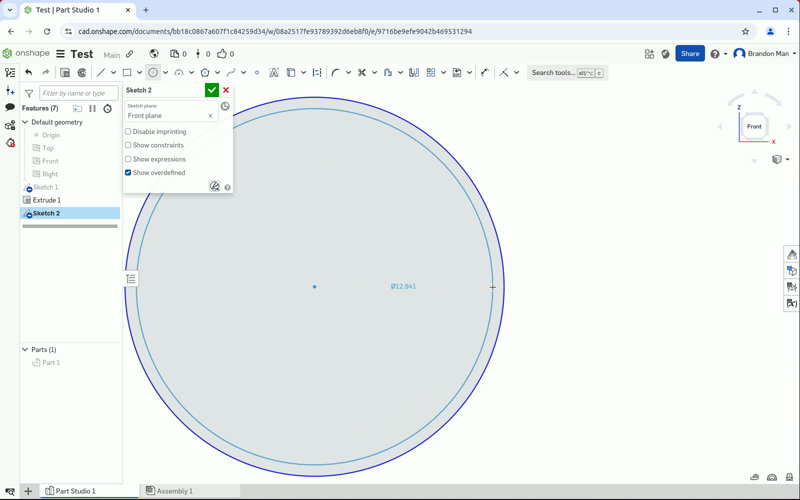
scroll(6)
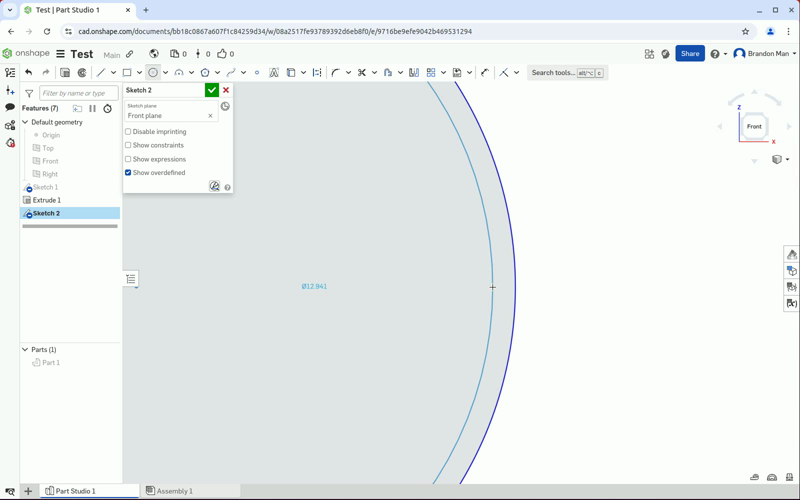
click(492, 286)
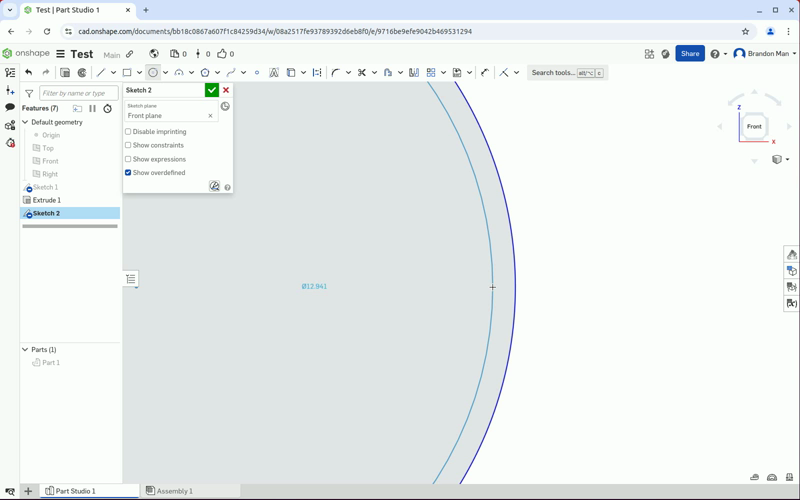
scroll(-6)
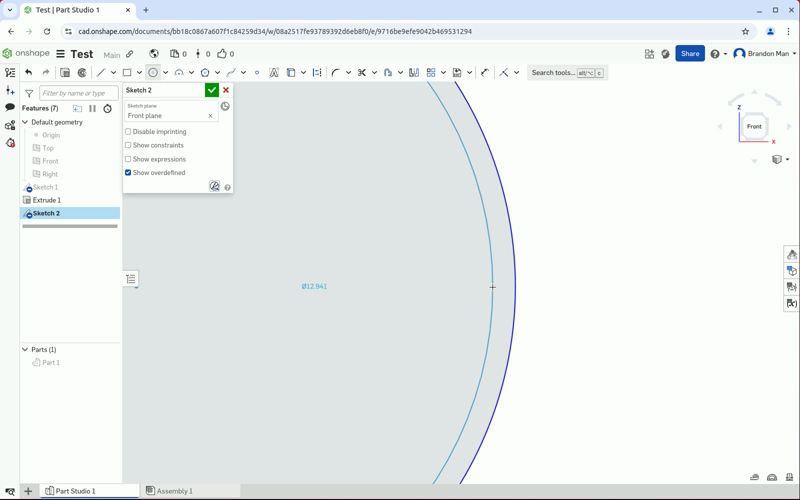
scroll(-6)
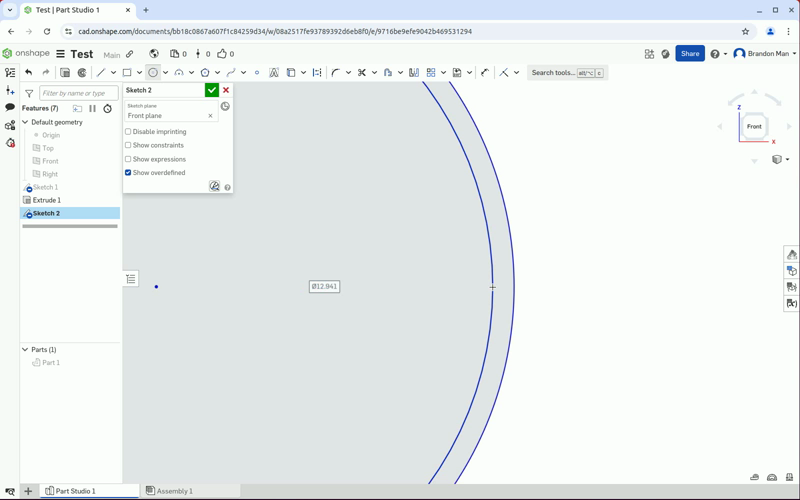
scroll(-6)
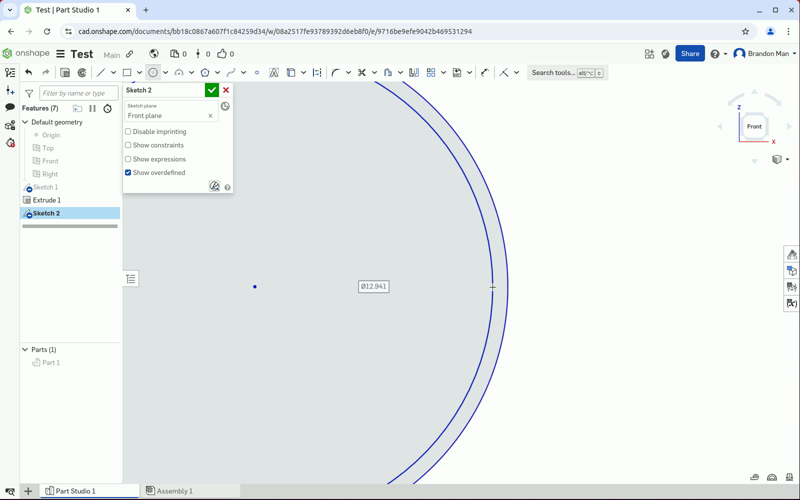
scroll(-6)
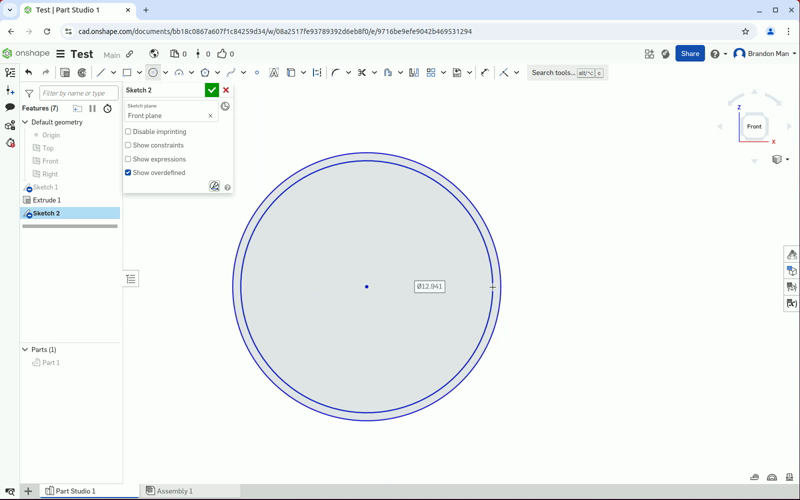
scroll(-6)
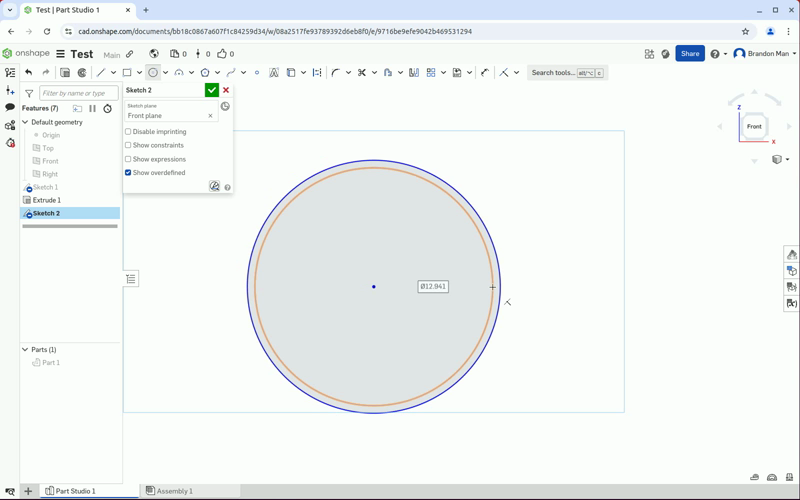
scroll(-6)
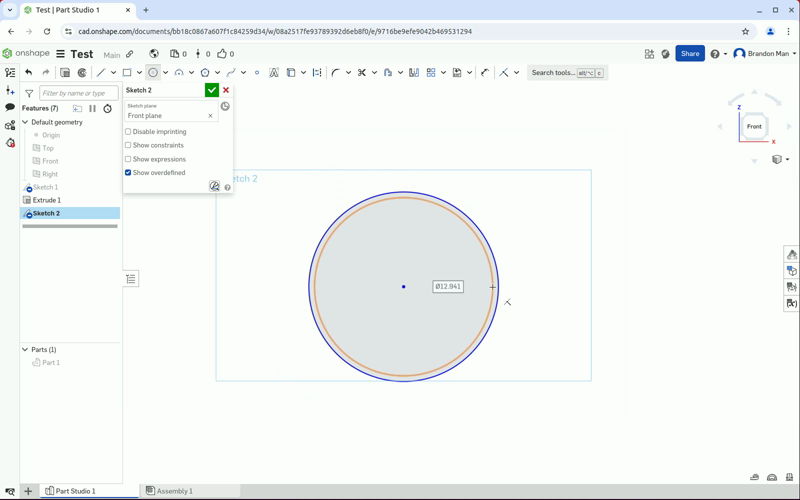
scroll(-6)
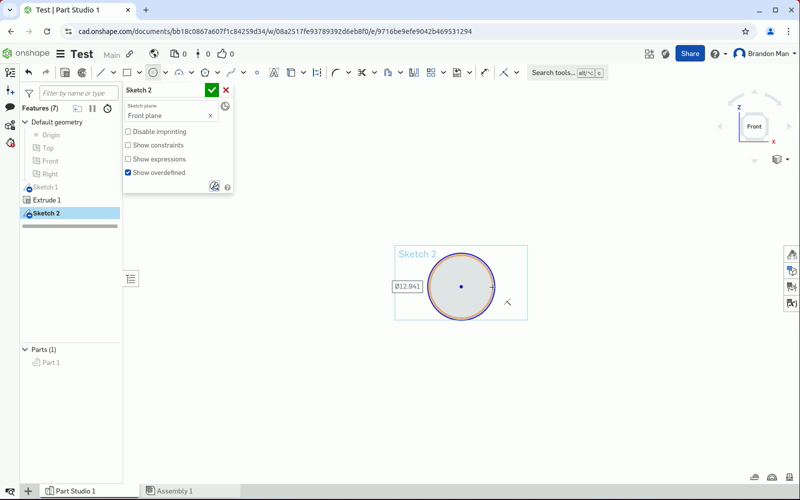
key(esc)
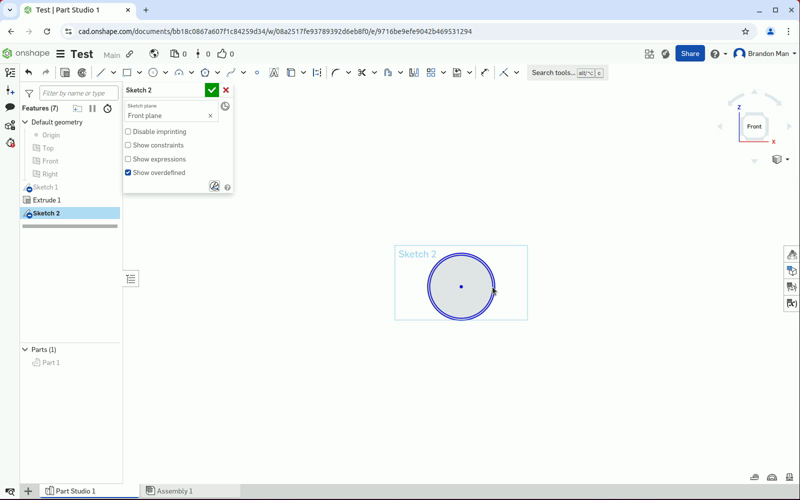
mouse_move(466, 254)
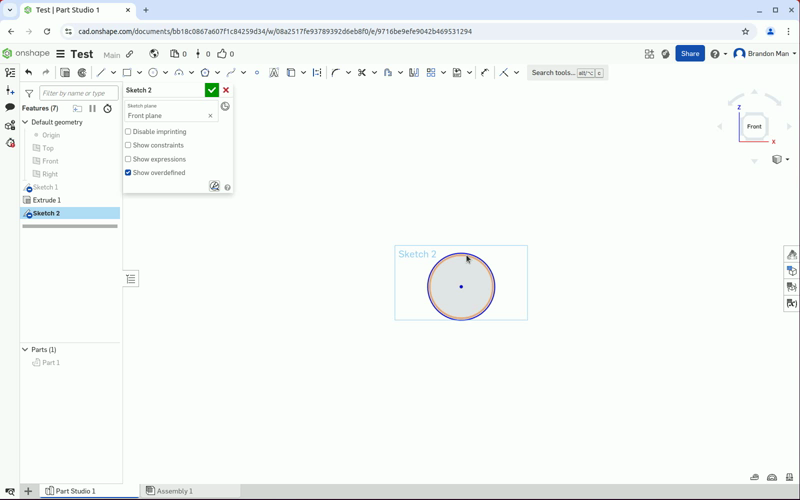
scroll(6)
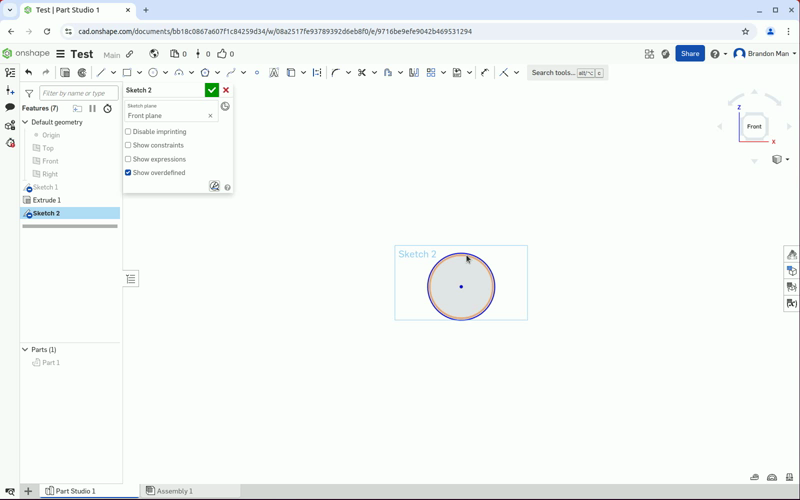
scroll(6)
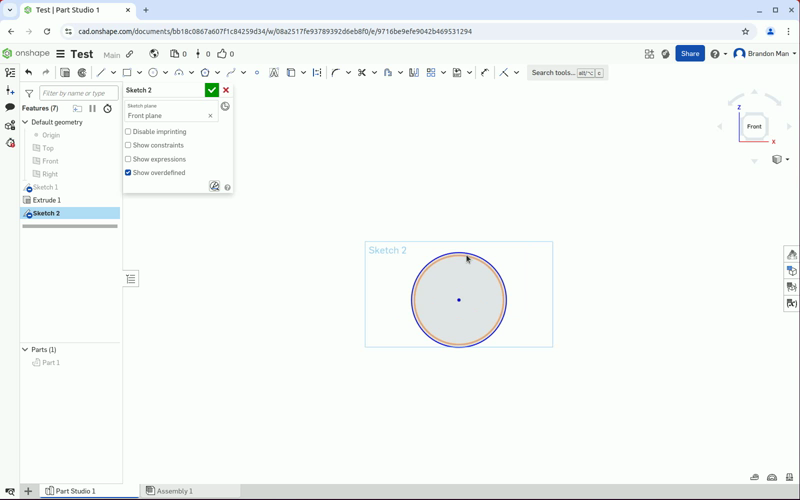
scroll(6)
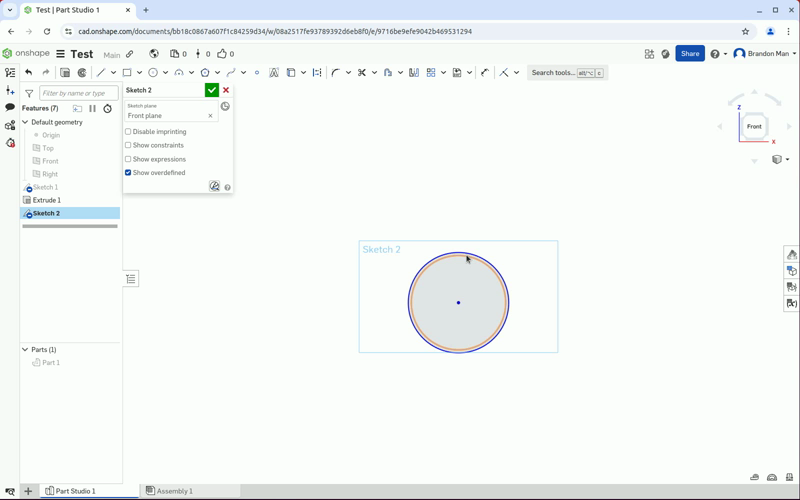
scroll(6)
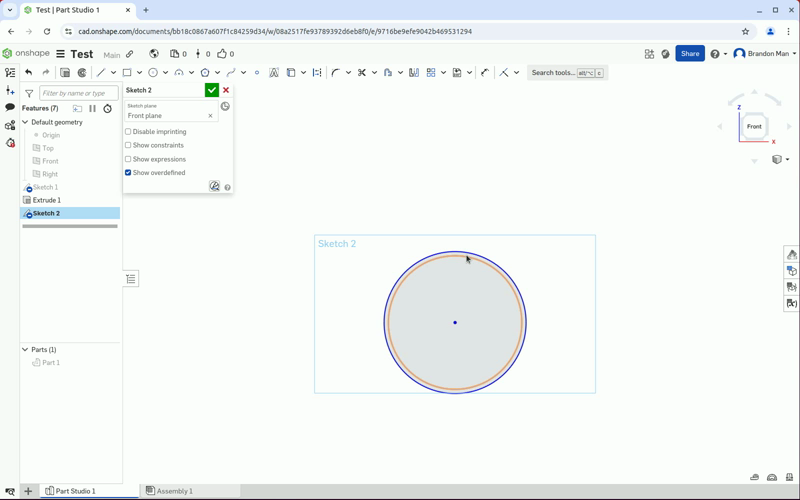
scroll(6)
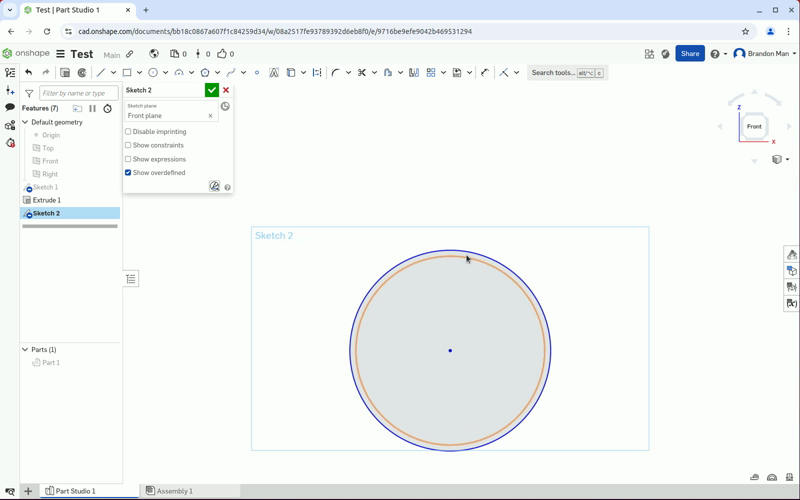
scroll(6)
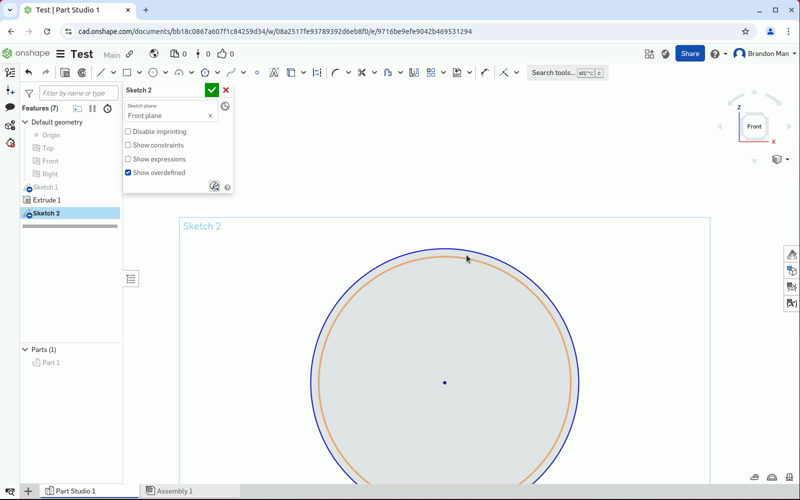
scroll(6)
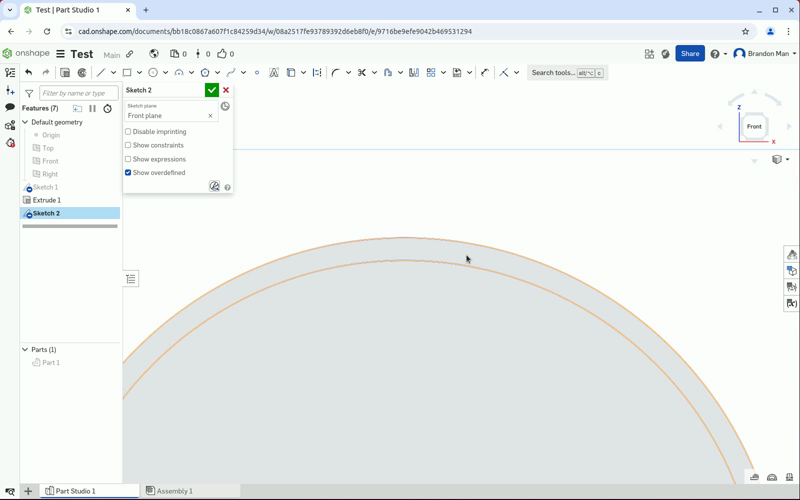
click(466, 254)
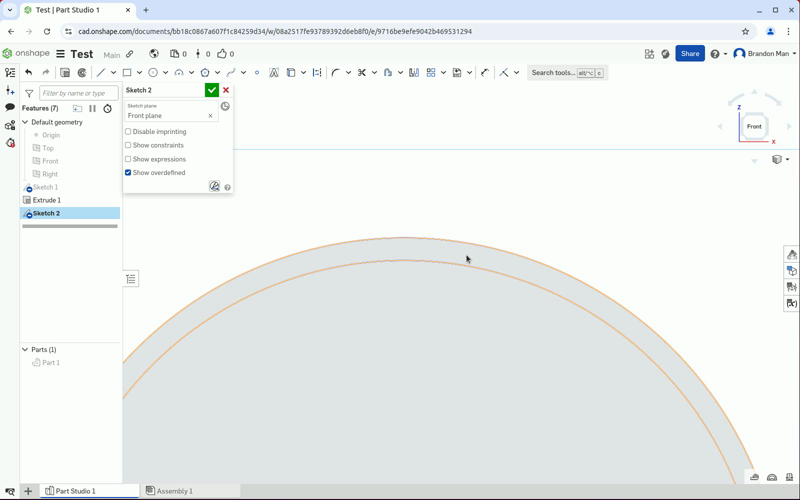
scroll(-6)
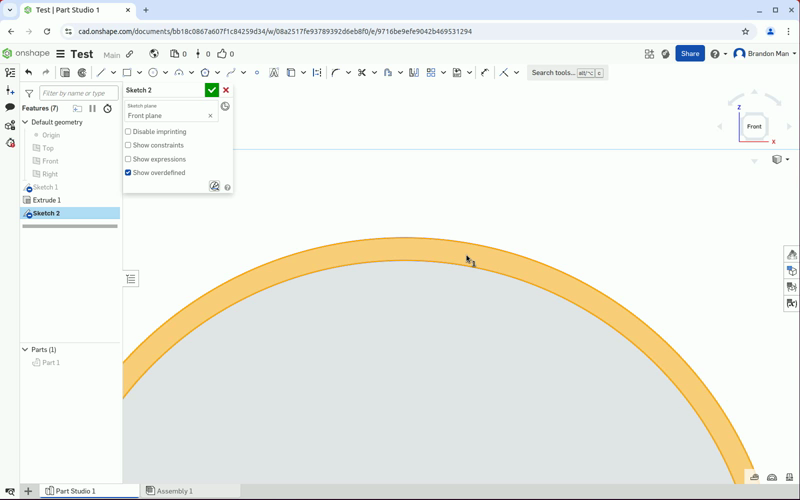
scroll(-6)
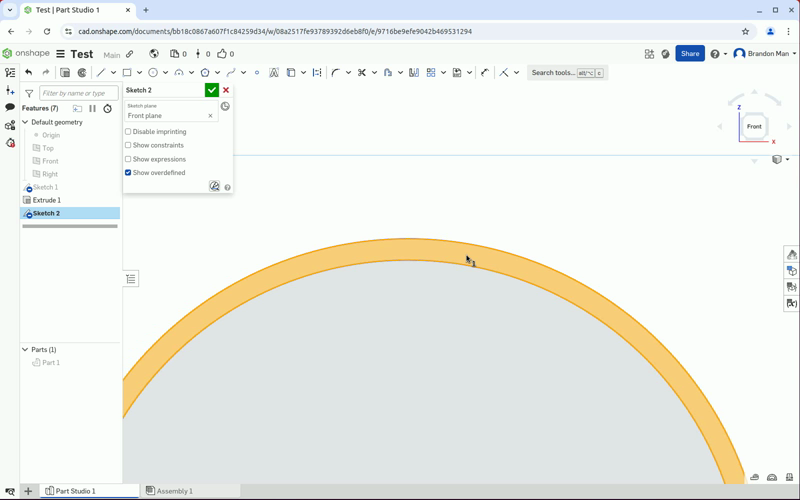
scroll(-6)
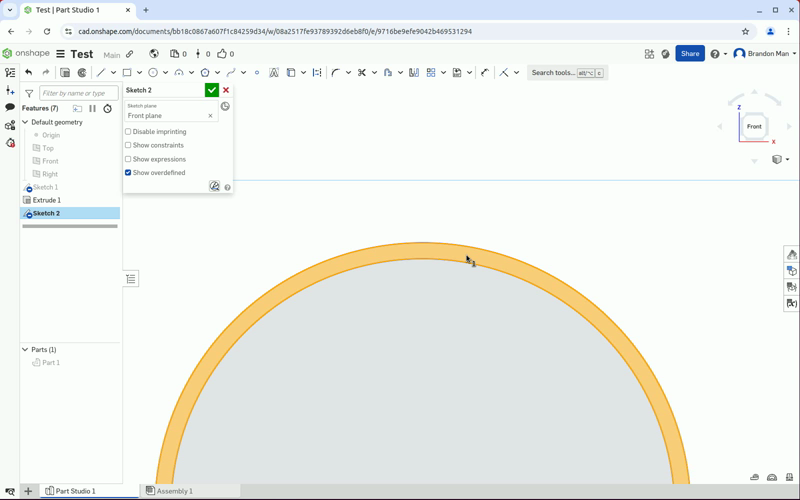
scroll(-6)
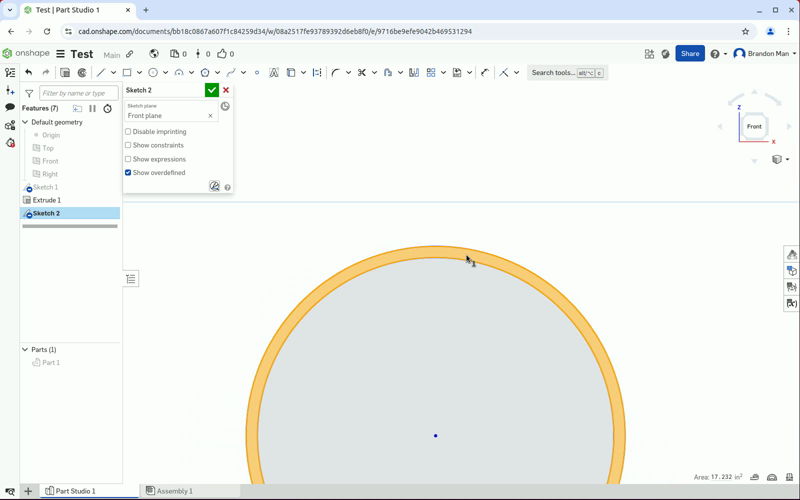
scroll(-6)
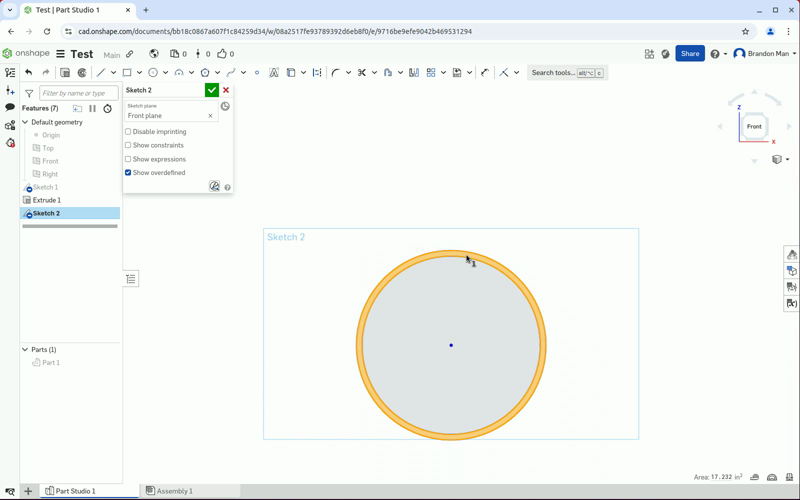
scroll(-6)
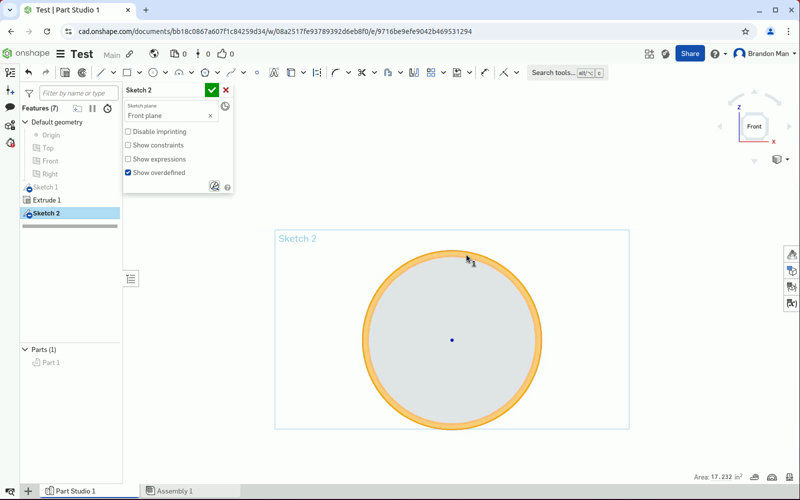
scroll(-6)
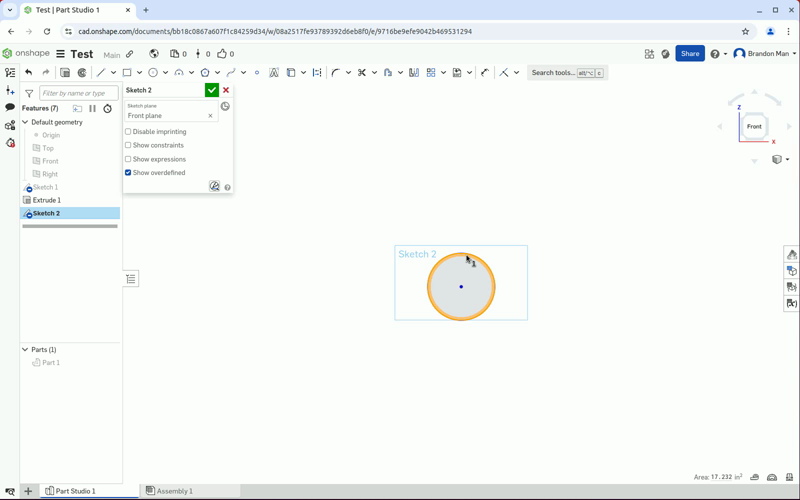
mouse_move(73, 352)
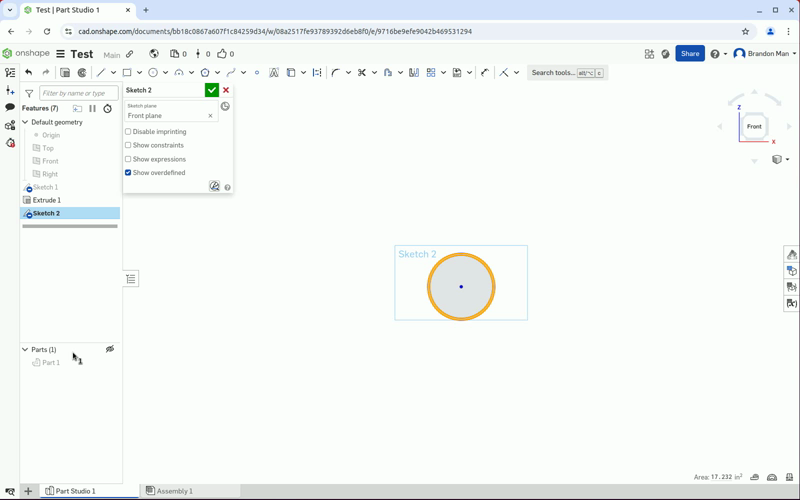
key(shift+y)
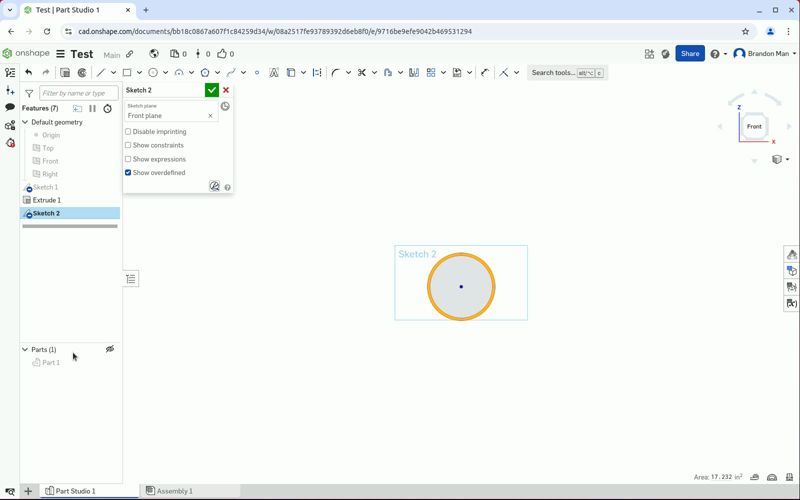
key(shift+e)
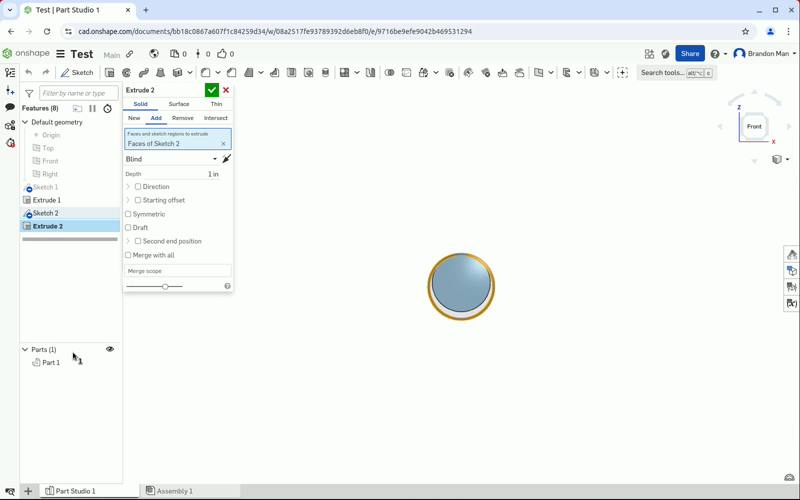
mouse_move(143, 106)
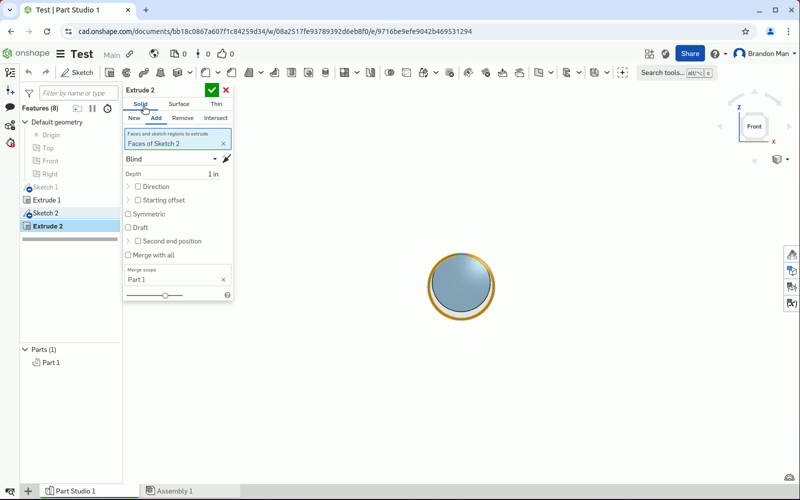
click(143, 106)
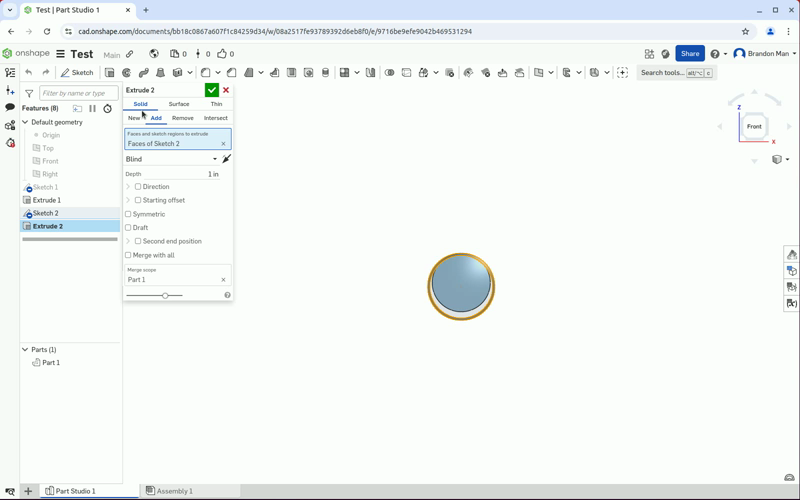
mouse_move(137, 120)
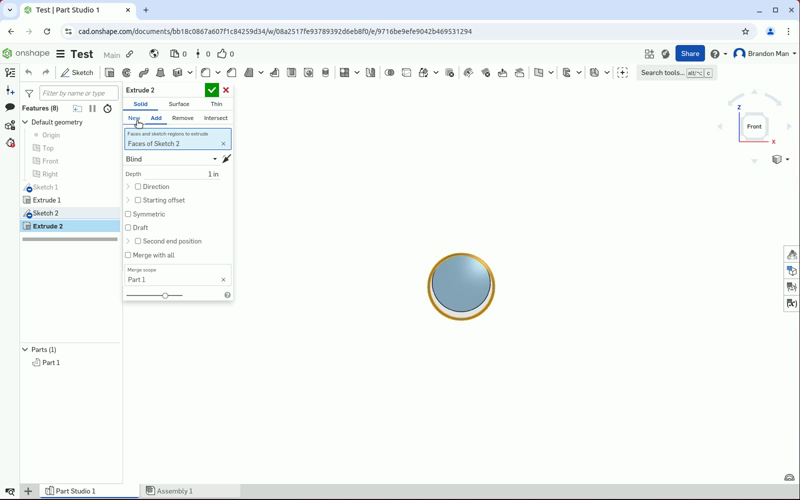
click(137, 120)
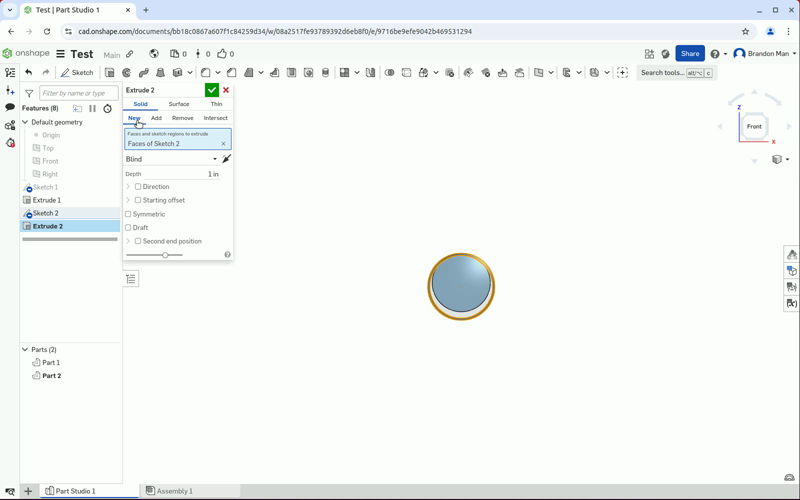
key(tab, 4)
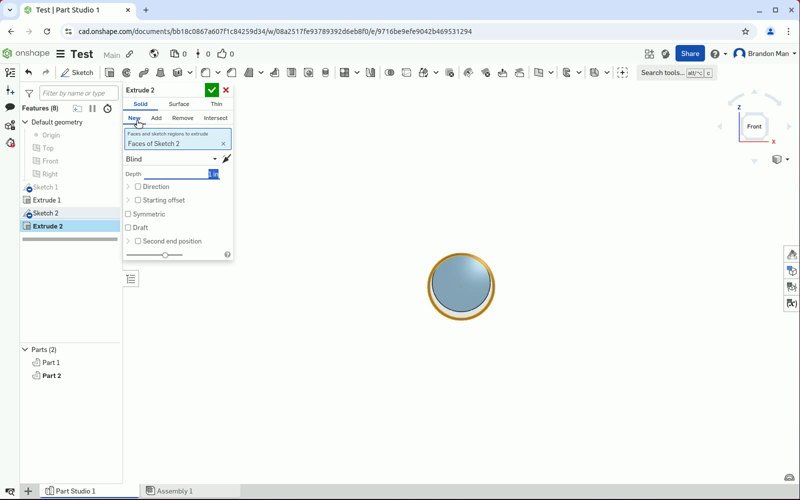
text(-23.108)
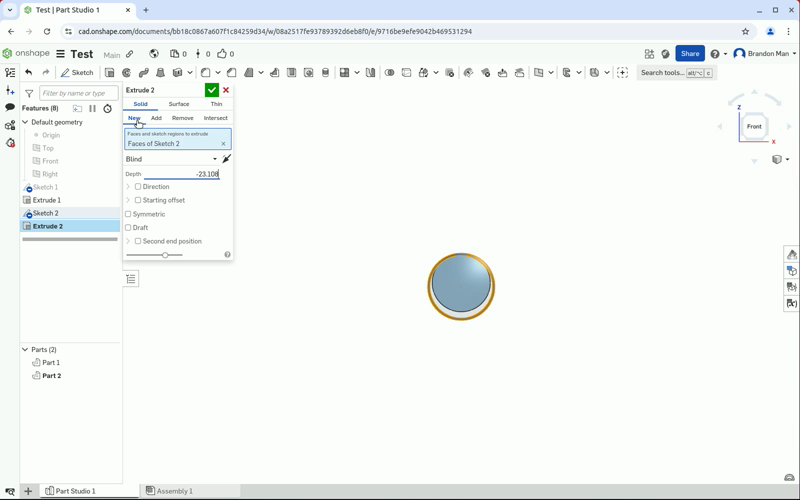
key(enter)
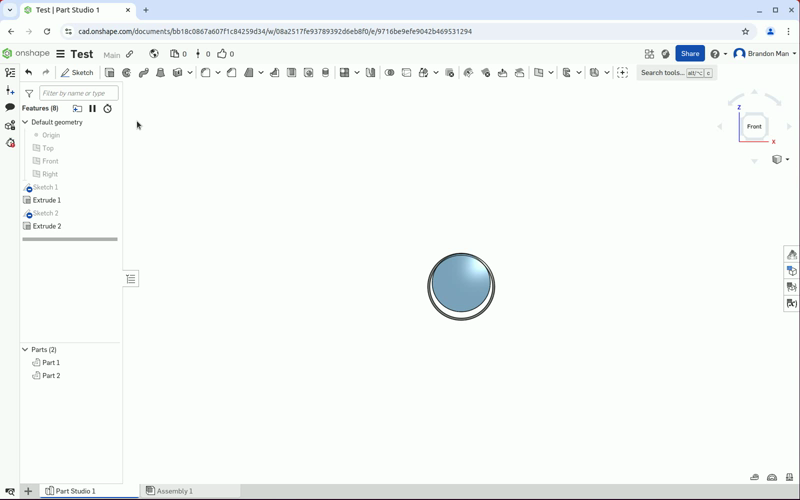
key(shift+h)
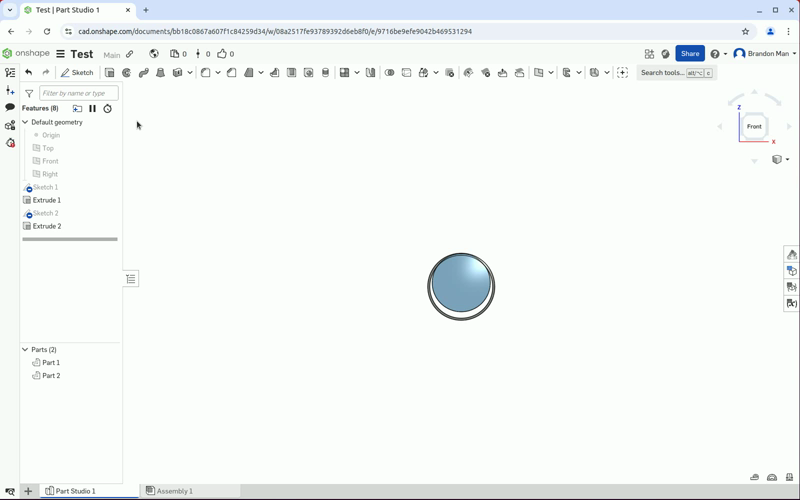
key(shift+h)
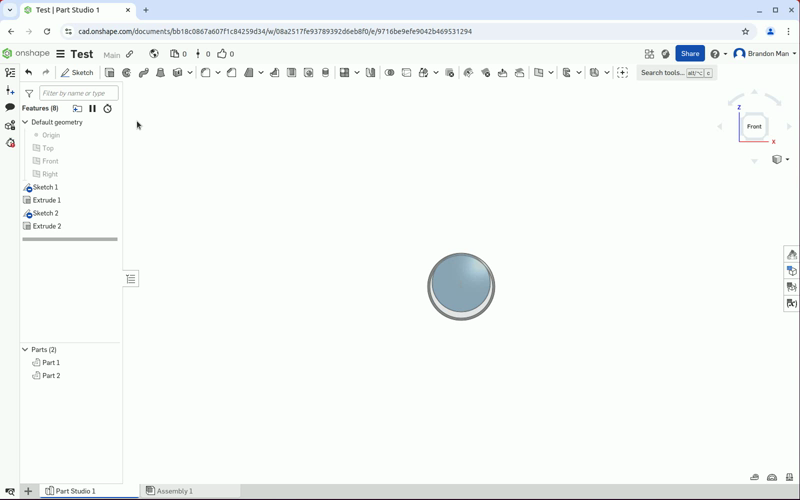
key(shift+7)
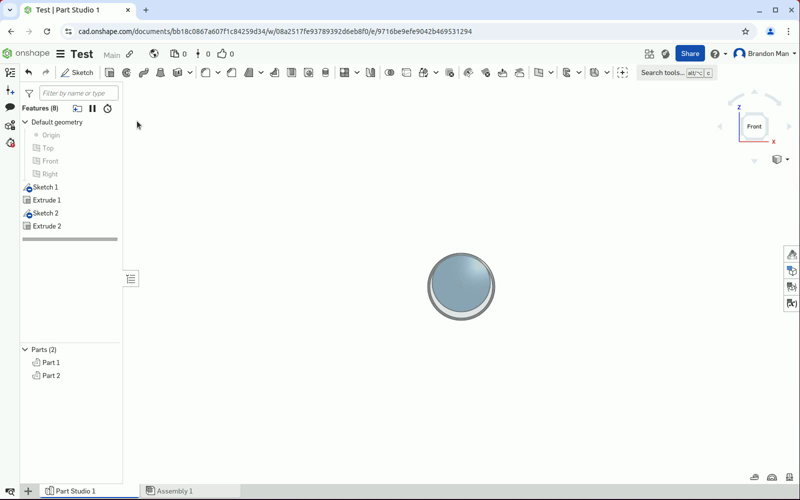
key(left, 2)
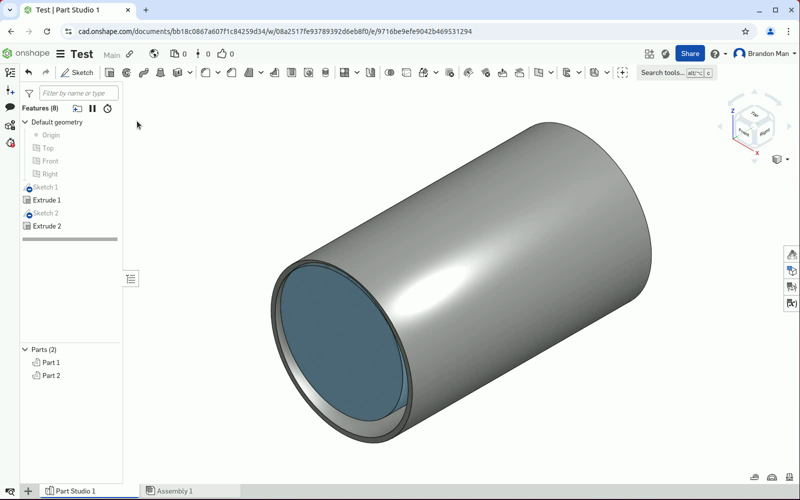
key(down, 2)
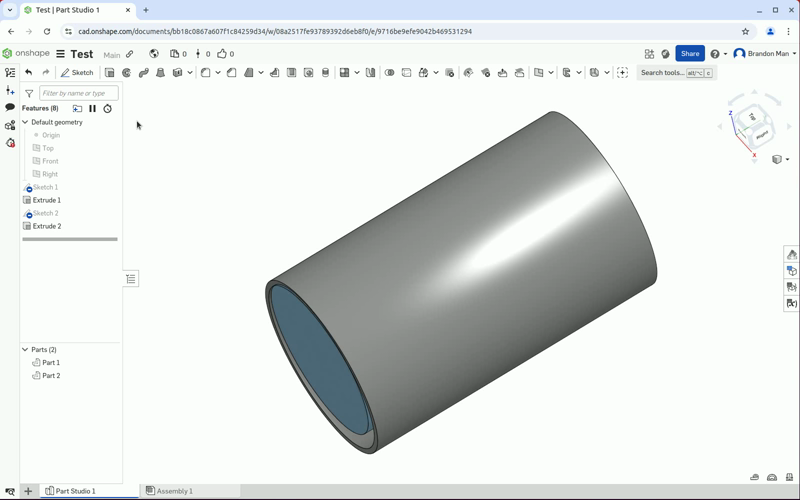
key(up, 2)
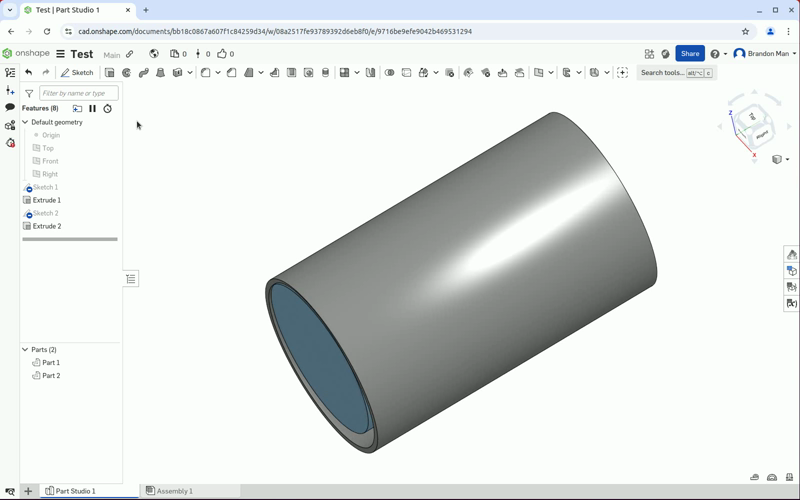
key(right, 2)
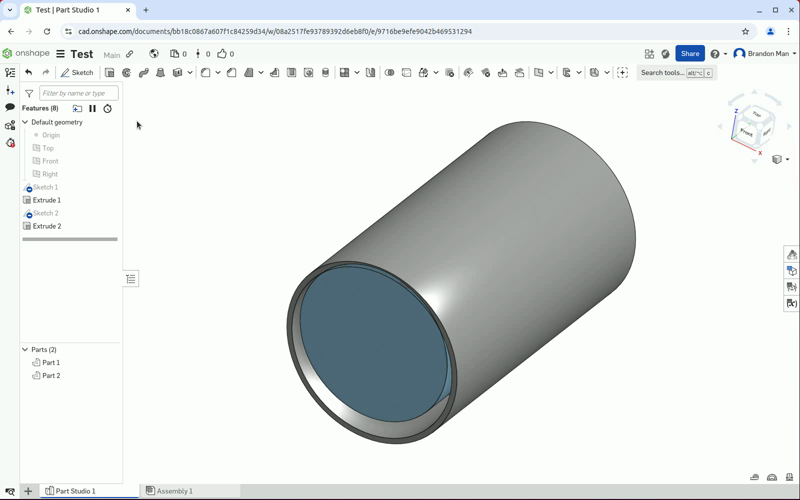
mouse_move(73, 189)
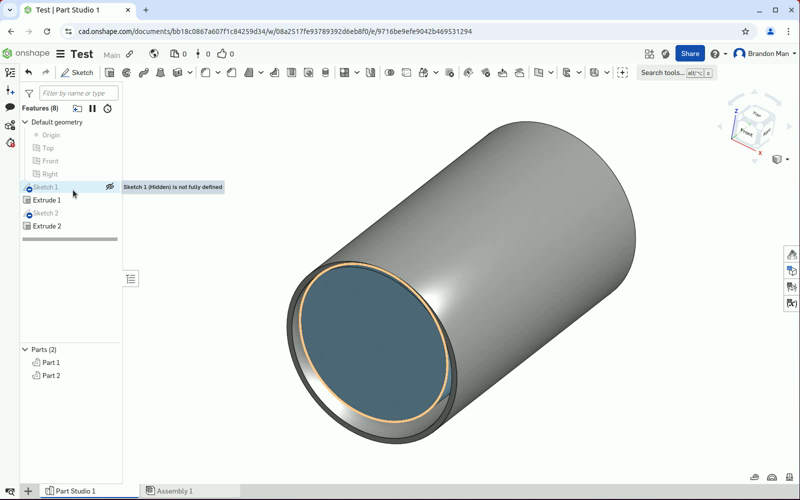
click(73, 189)